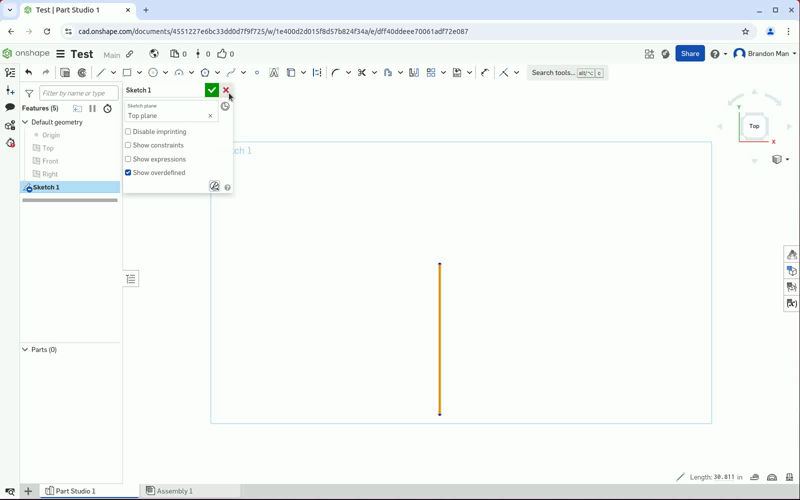
key(shift+h)
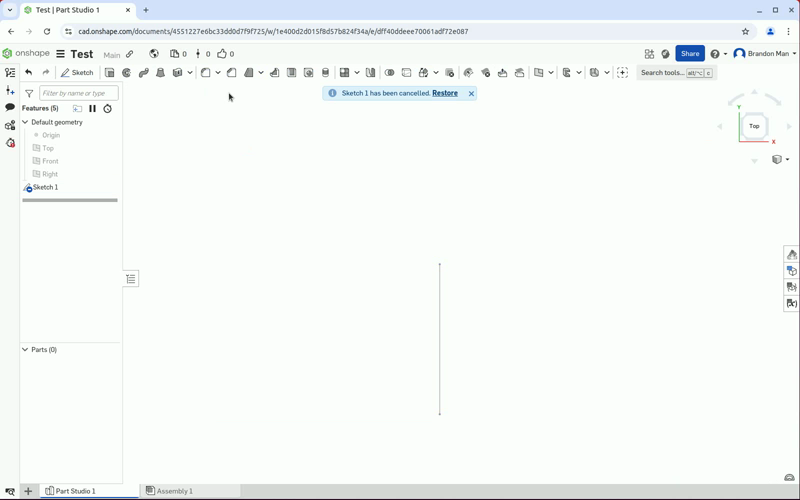
key(shift+s)
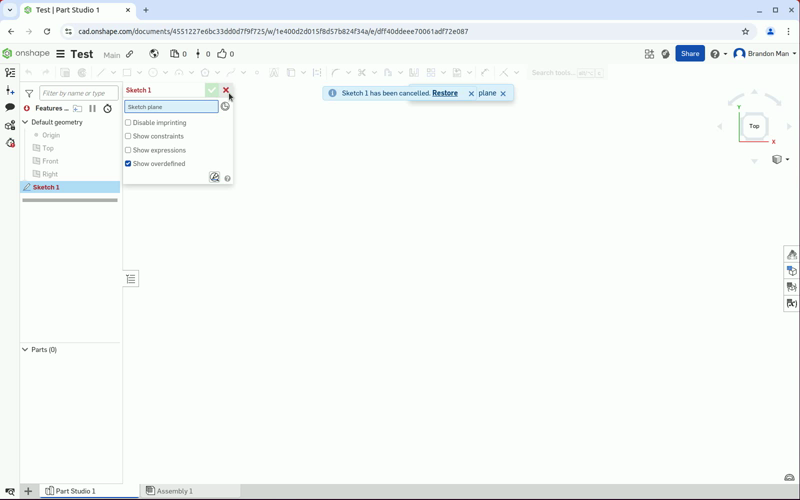
mouse_move(73, 150)
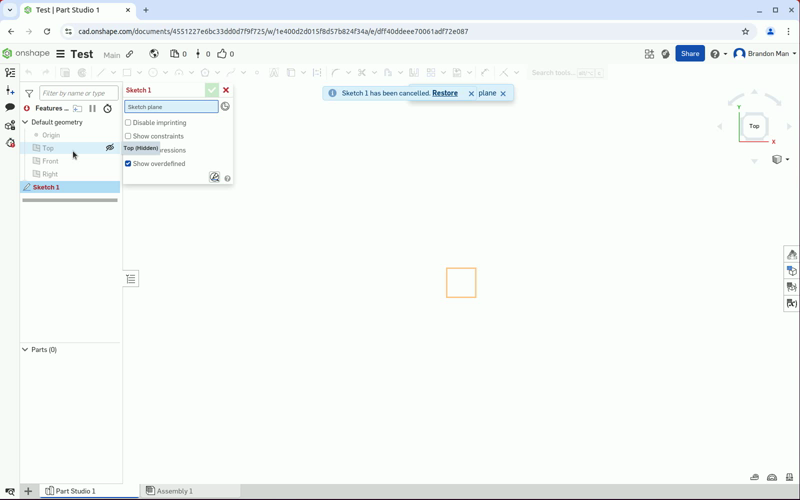
click(73, 150)
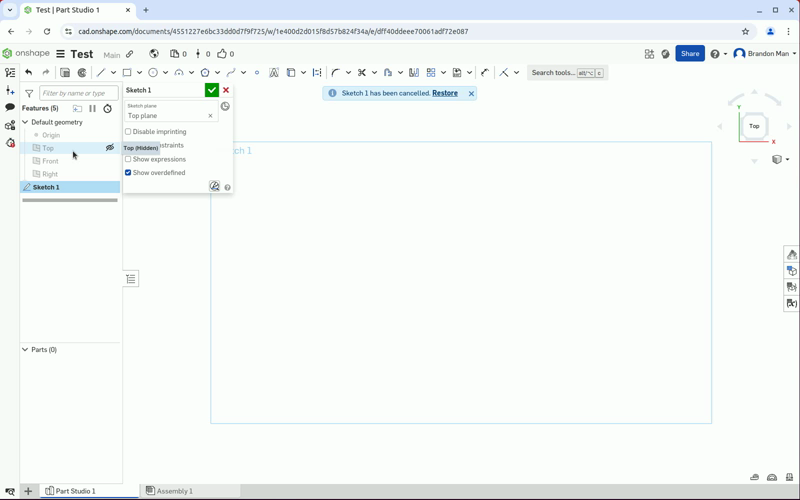
mouse_move(73, 352)
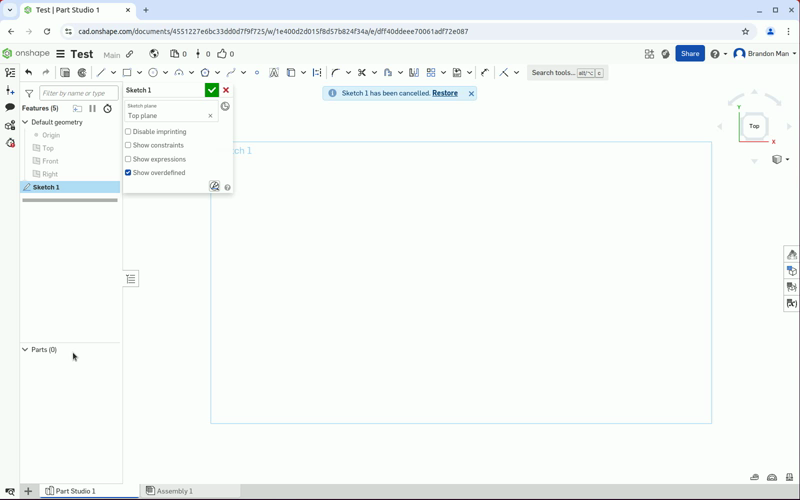
key(y)
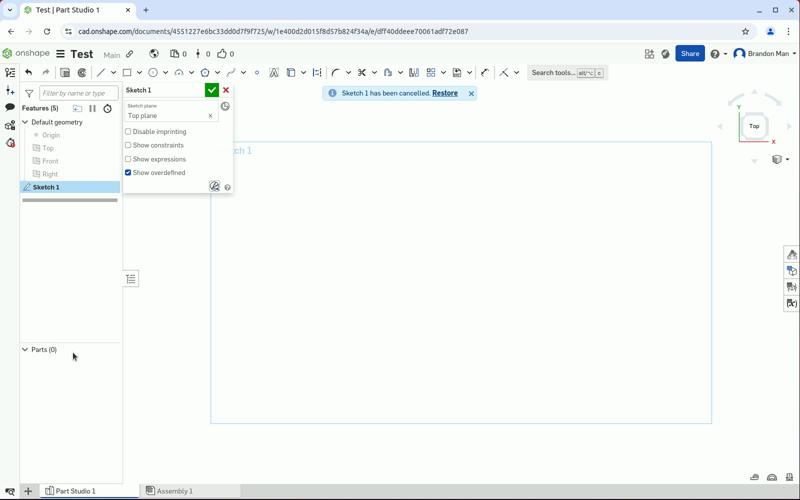
key(l)
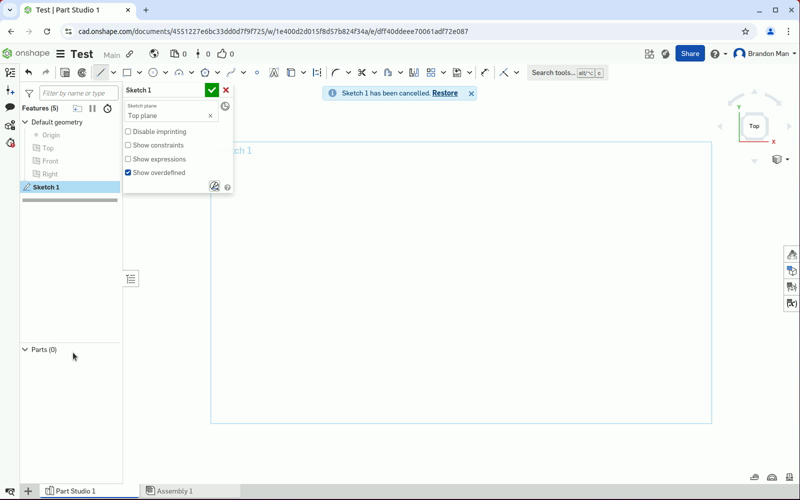
key_down(shift)
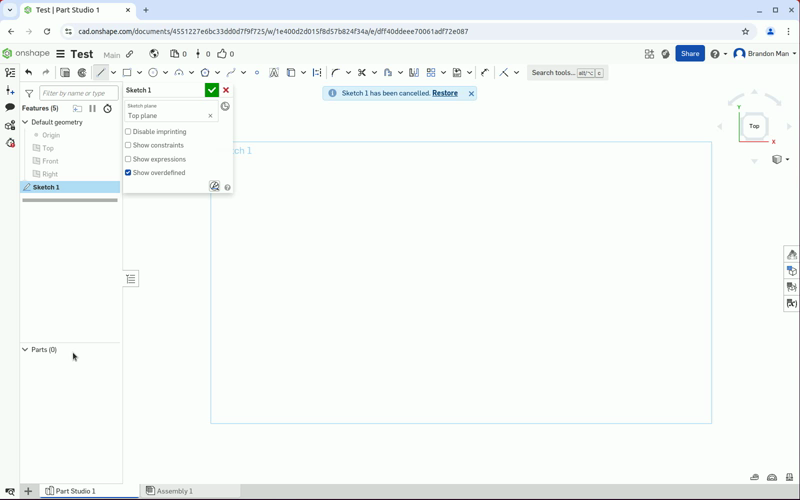
mouse_move(460, 282)
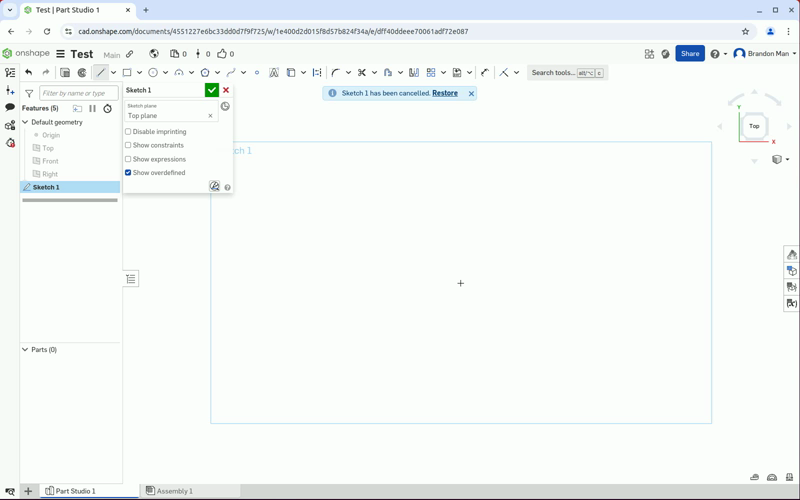
click(460, 282)
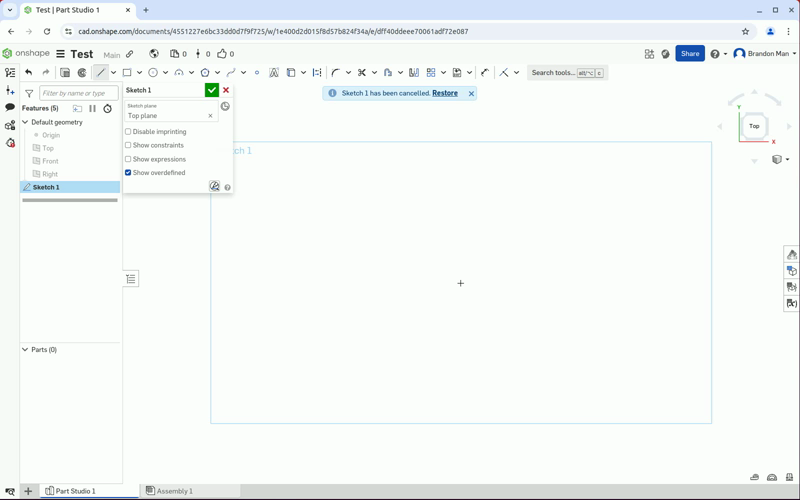
key_up(shift)
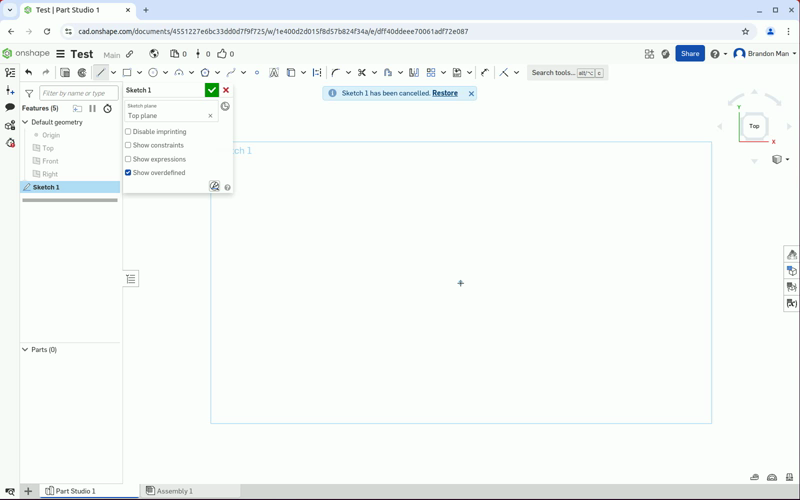
key_down(shift)
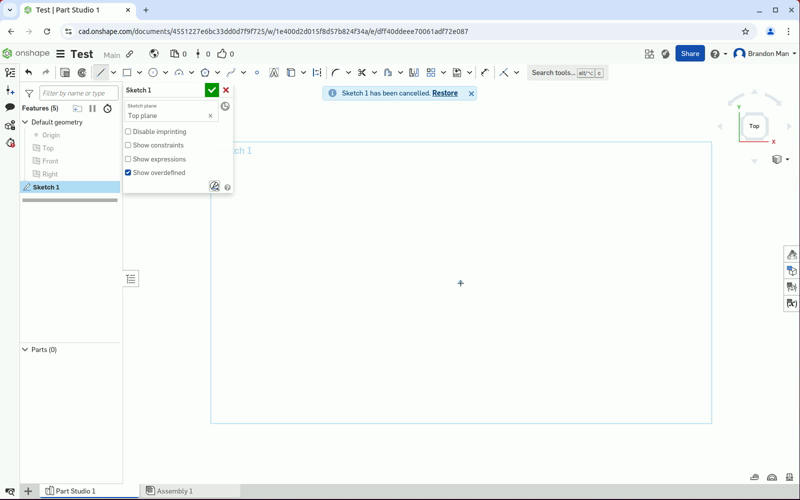
mouse_move(490, 282)
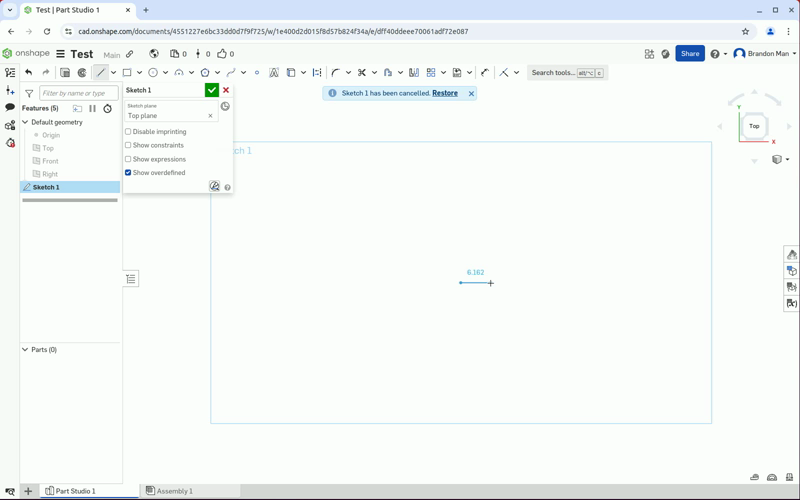
mouse_move(498, 282)
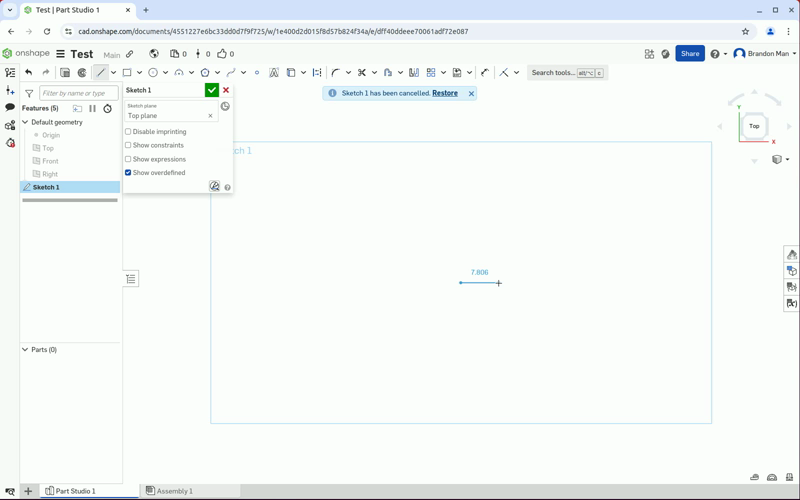
click(498, 282)
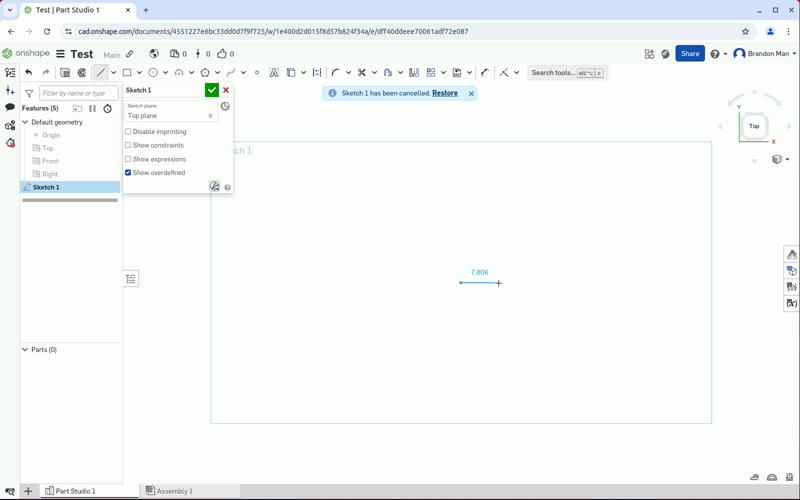
key_up(shift)
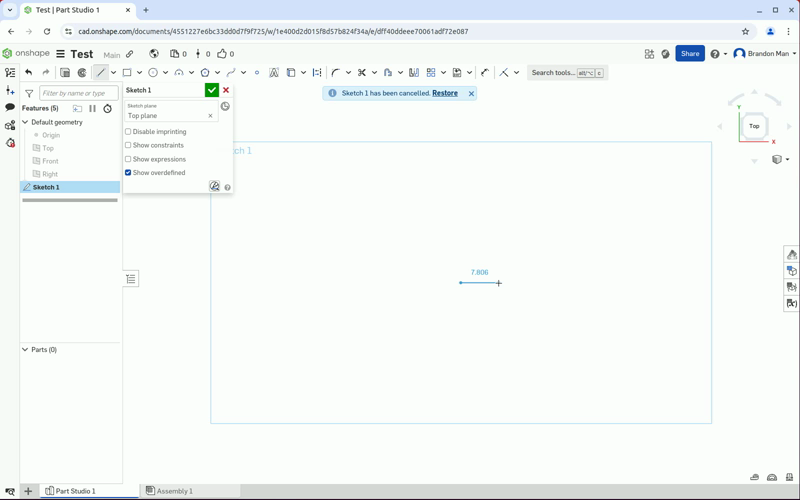
key_down(shift)
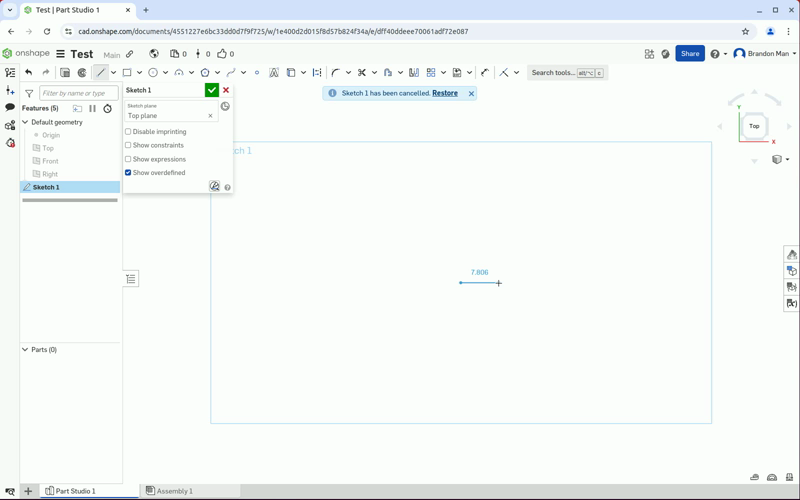
mouse_move(528, 282)
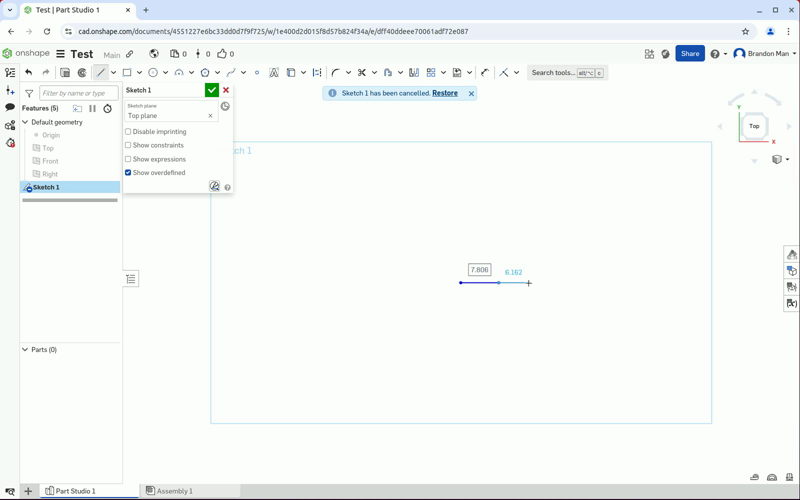
mouse_move(498, 245)
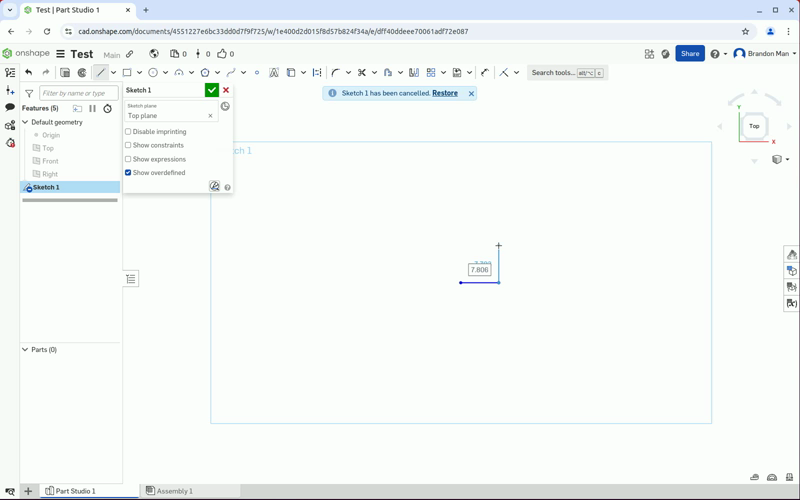
click(498, 245)
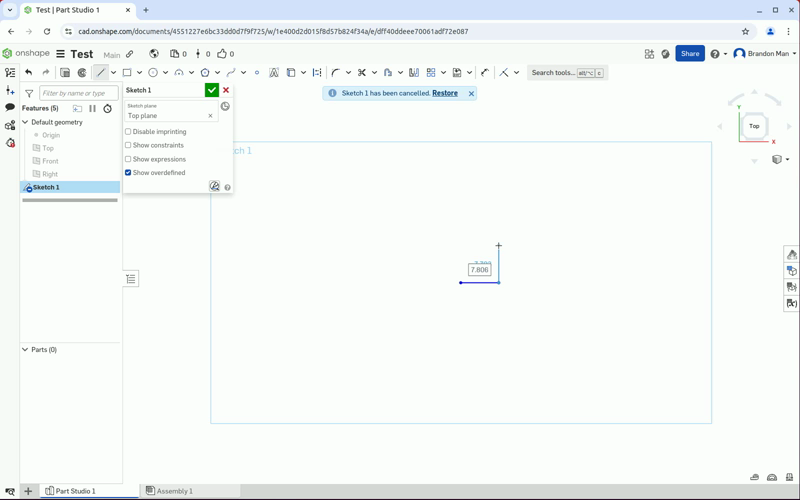
key_up(shift)
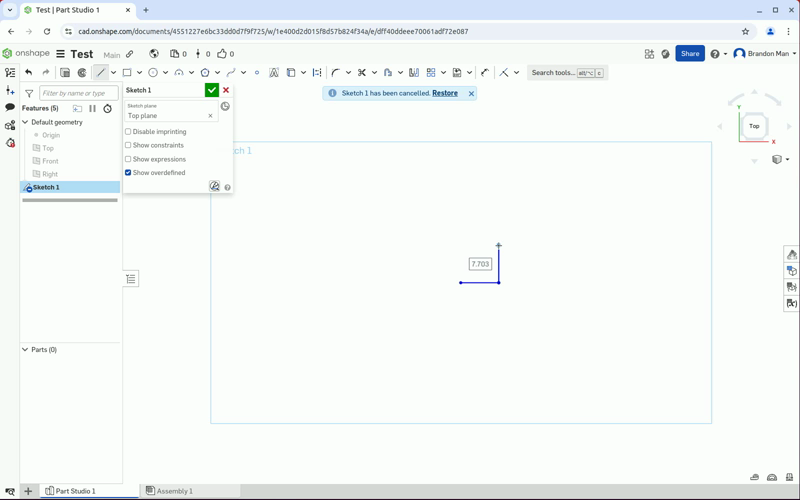
key_down(shift)
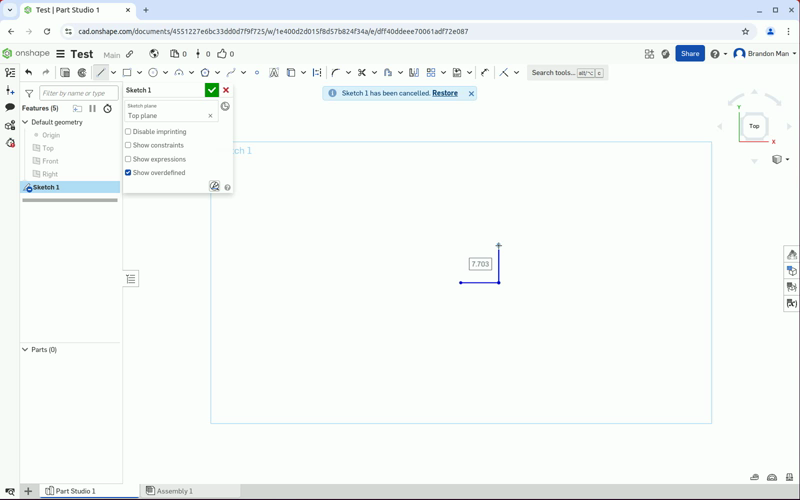
mouse_move(573, 245)
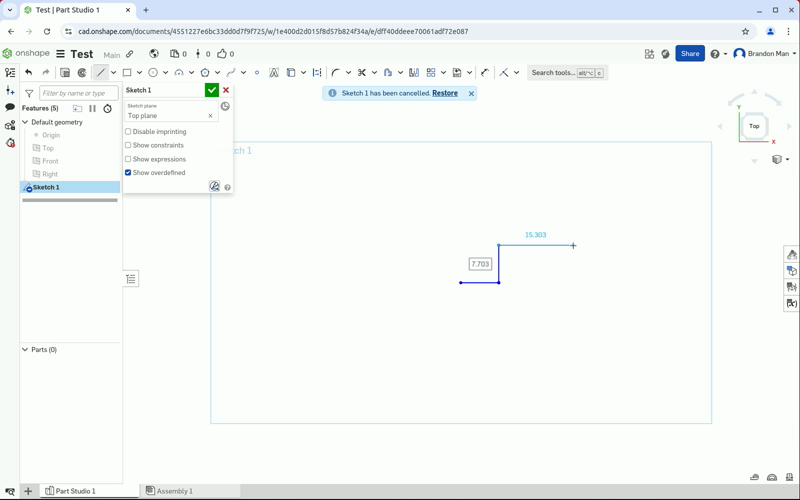
click(573, 245)
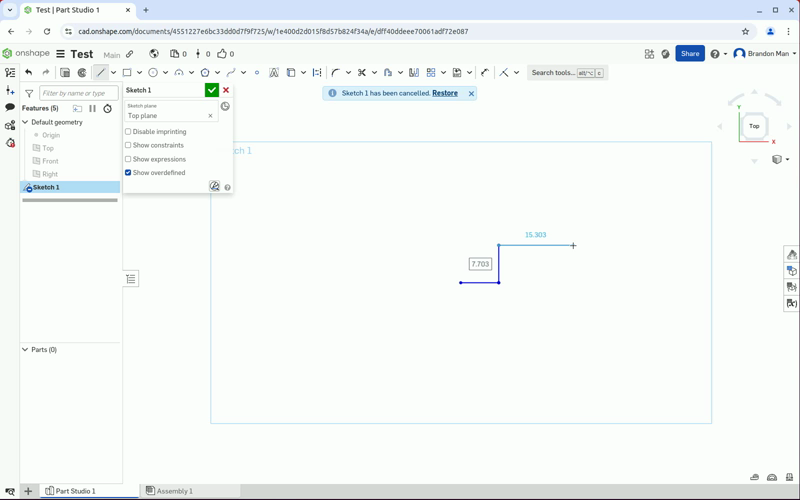
key_up(shift)
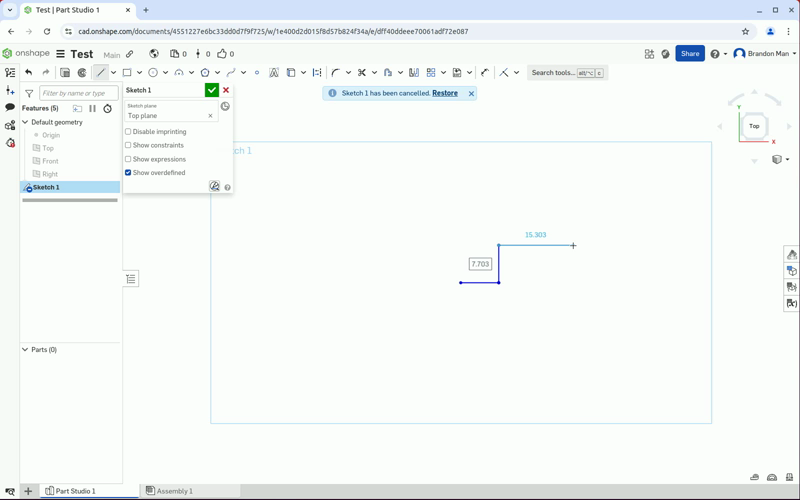
key_down(shift)
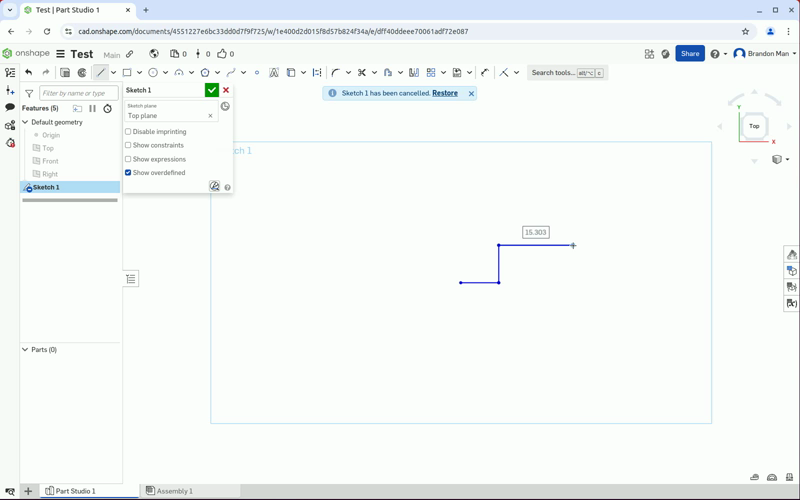
mouse_move(589, 245)
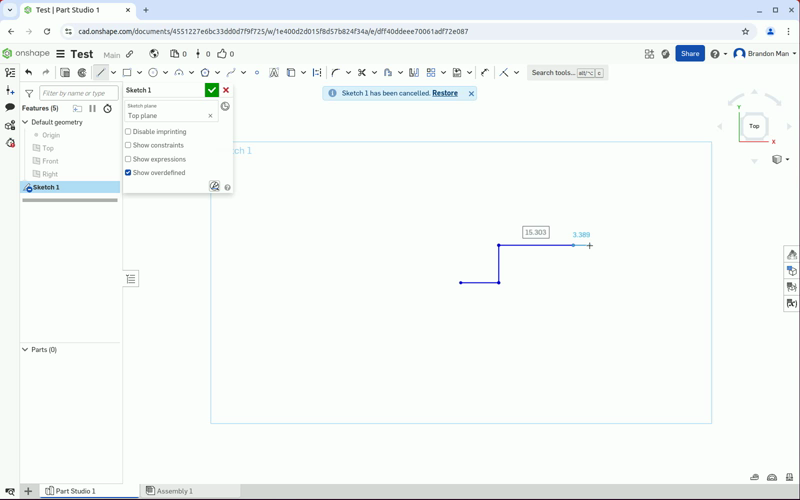
mouse_move(573, 208)
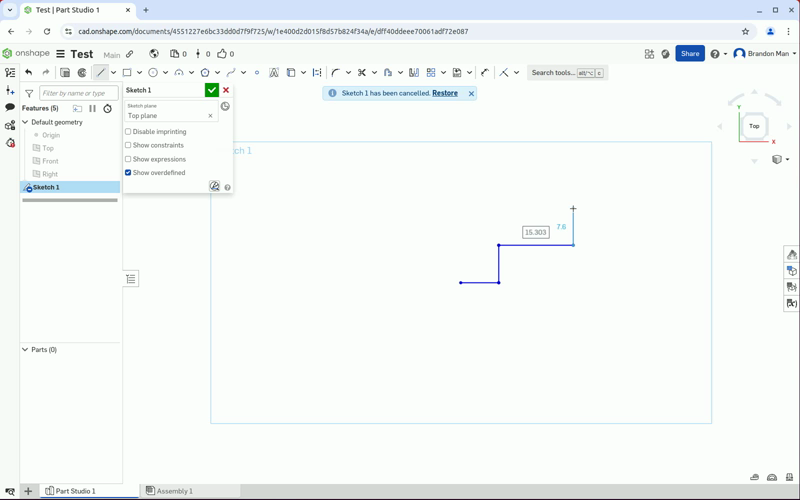
click(573, 208)
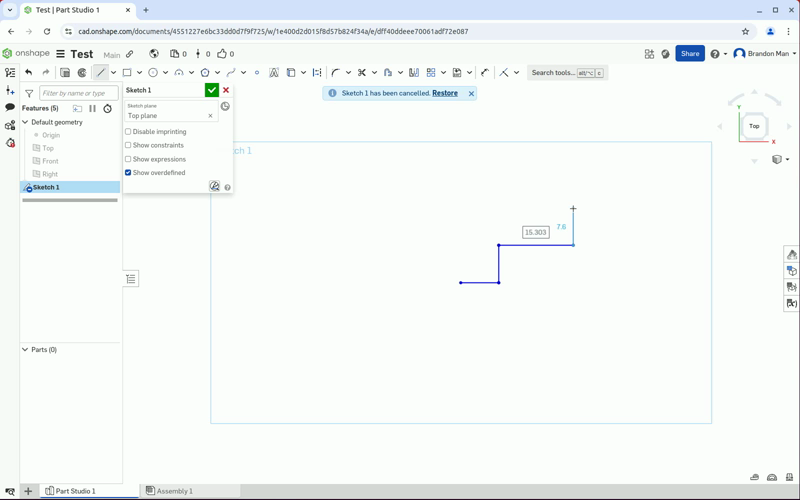
key_up(shift)
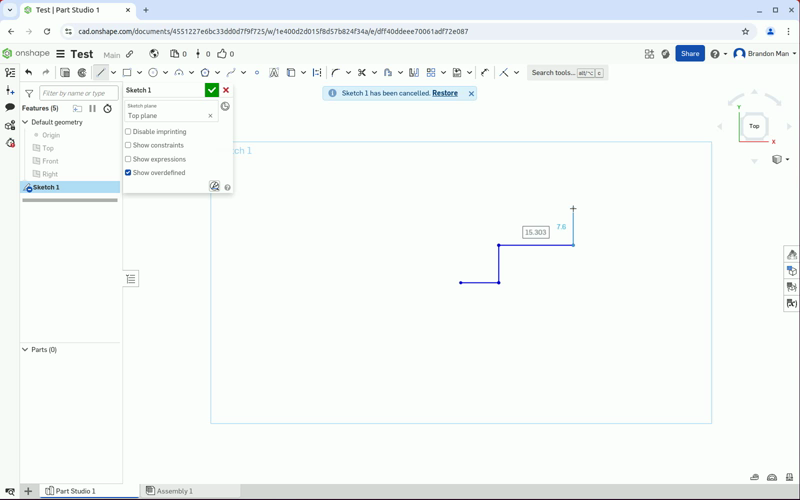
key_down(shift)
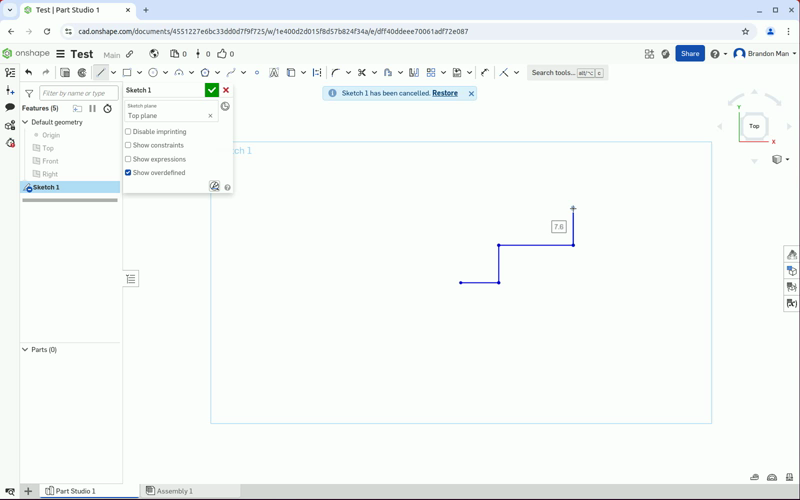
mouse_move(460, 208)
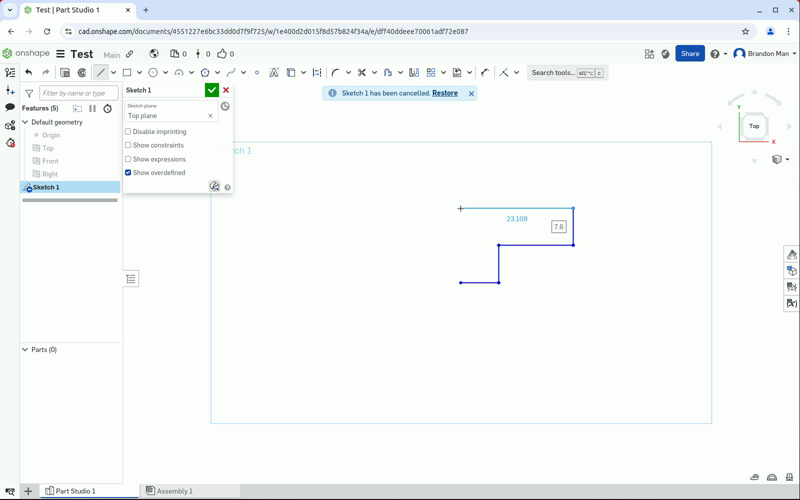
click(460, 208)
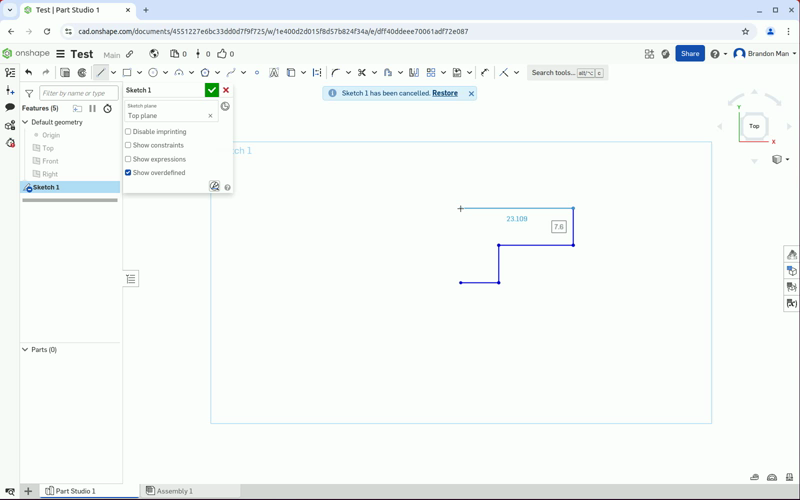
key_up(shift)
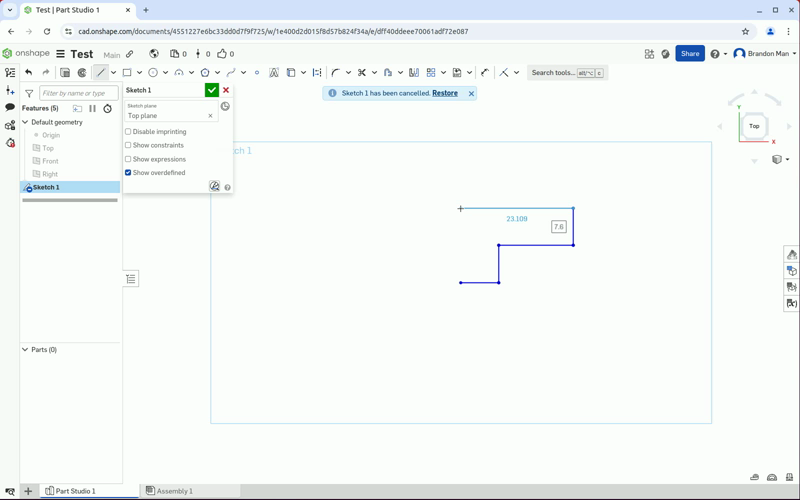
key_down(shift)
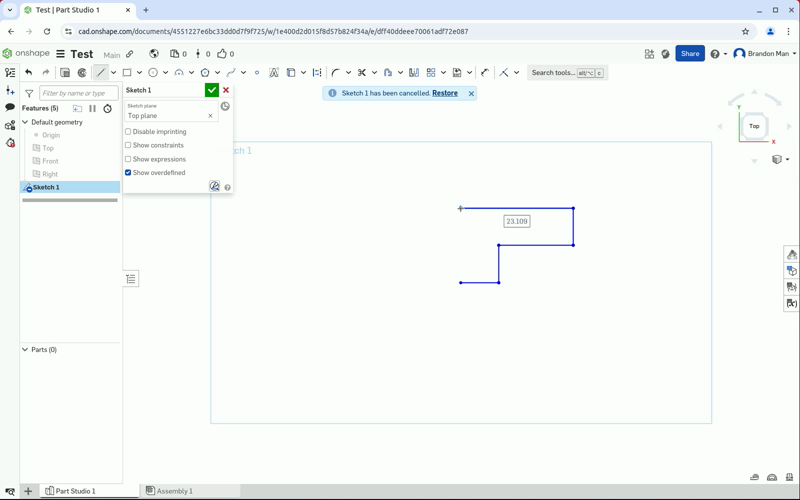
mouse_move(460, 282)
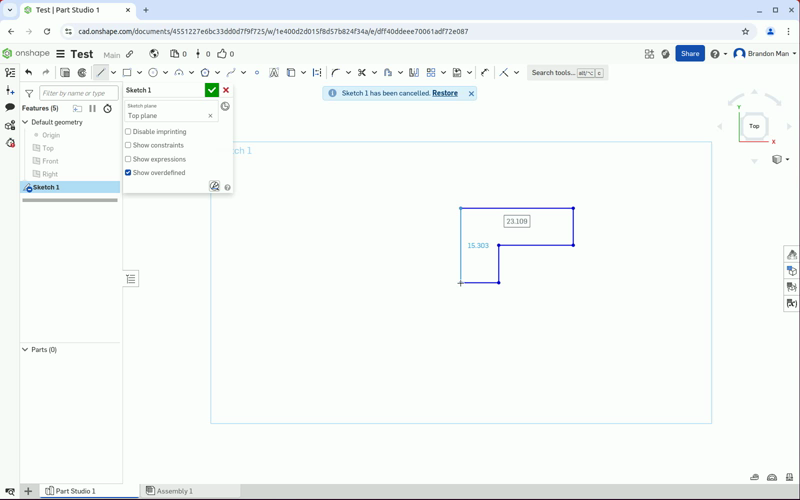
key_up(shift)
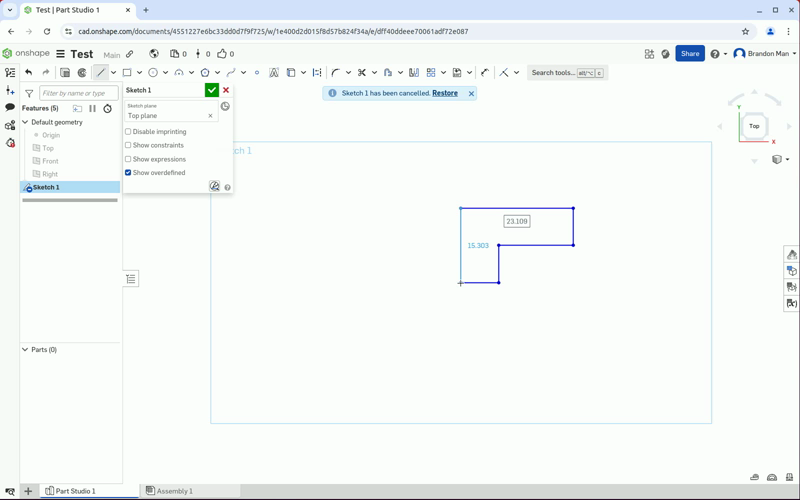
click(460, 282)
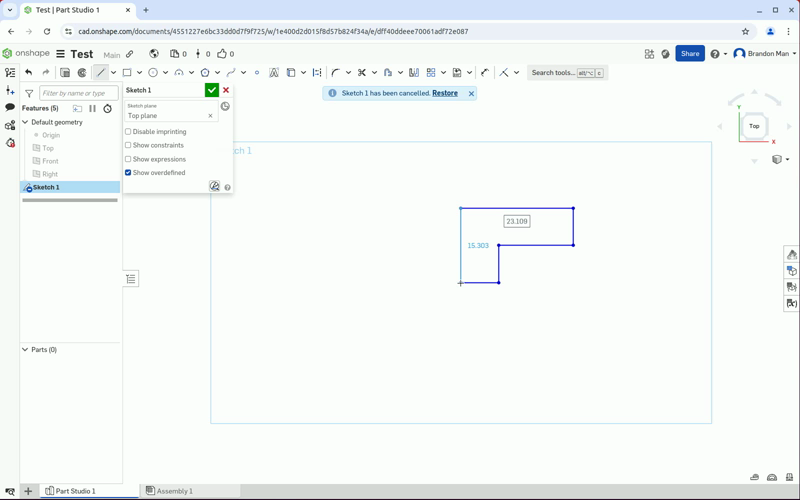
key(esc)
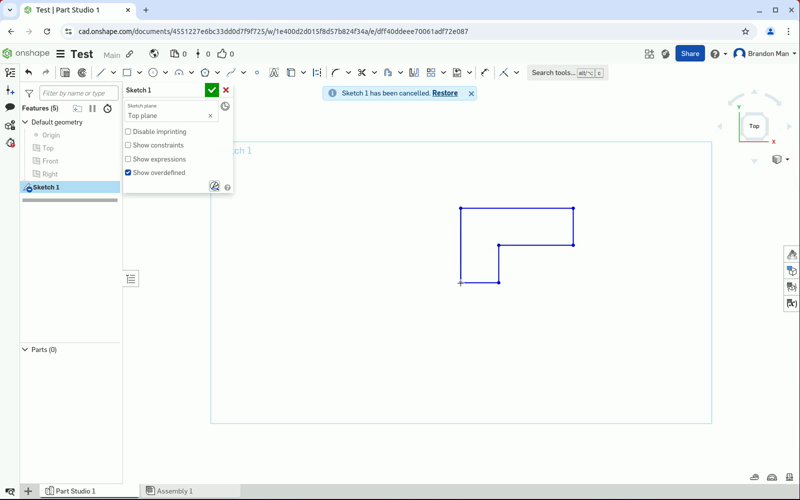
mouse_move(526, 217)
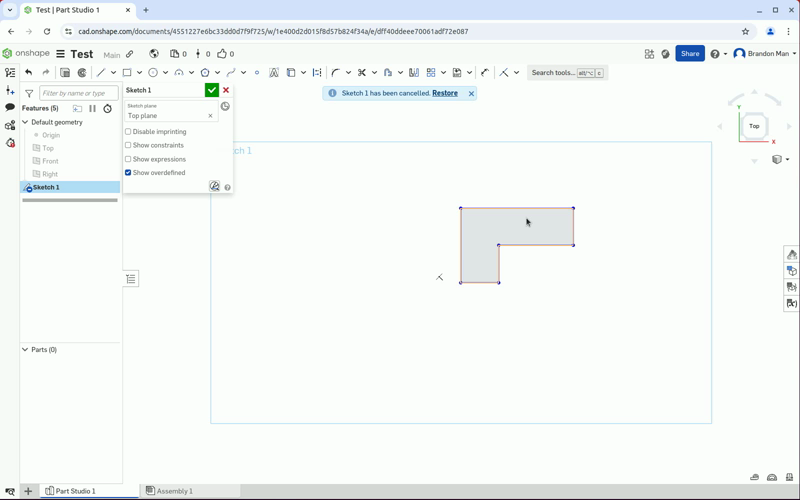
click(526, 217)
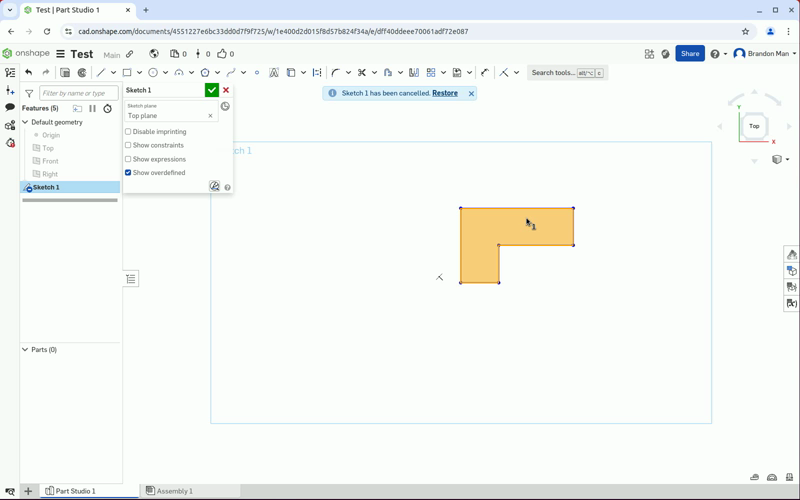
mouse_move(73, 352)
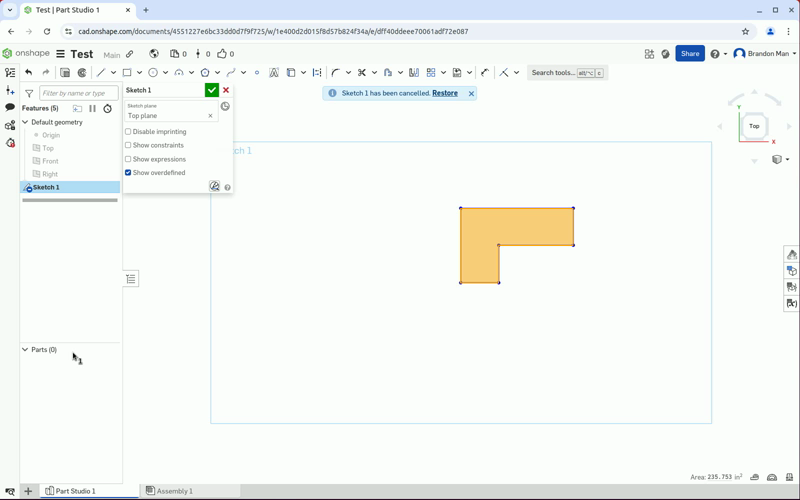
key(shift+y)
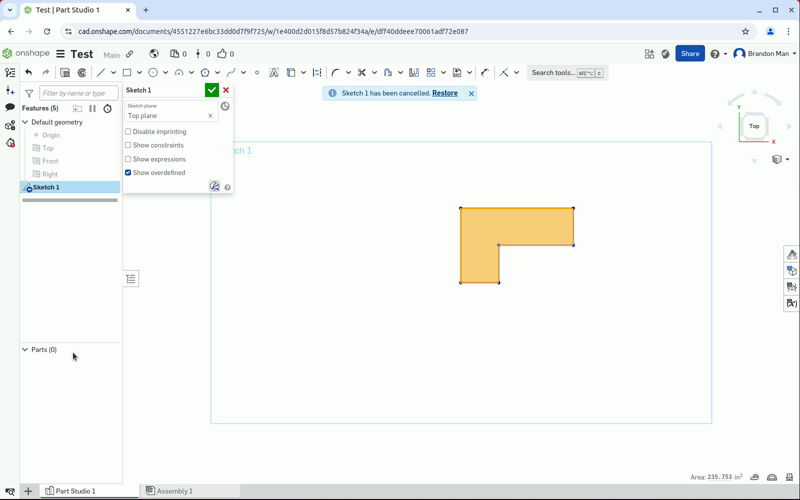
key(shift+e)
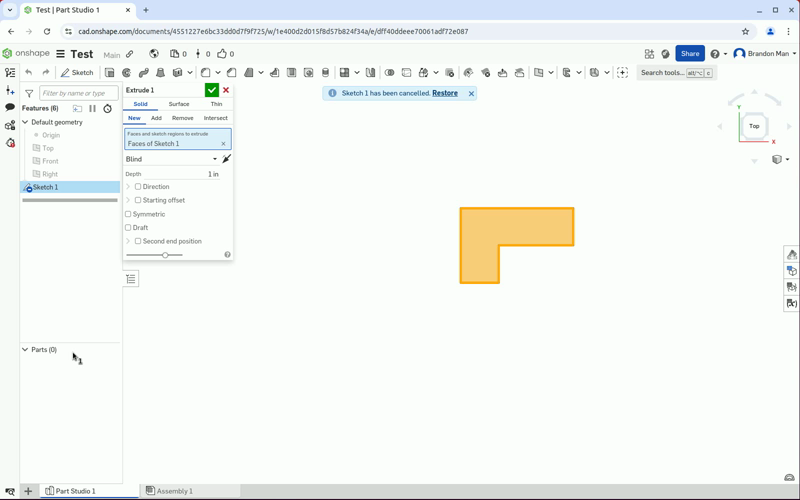
mouse_move(143, 106)
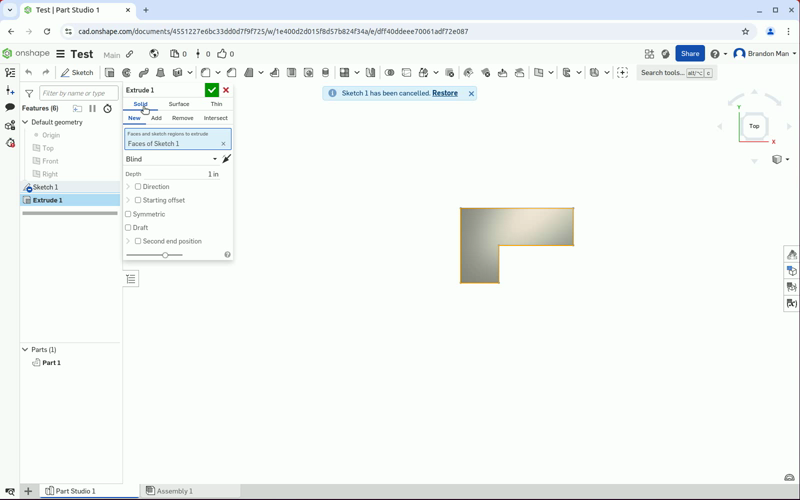
click(143, 106)
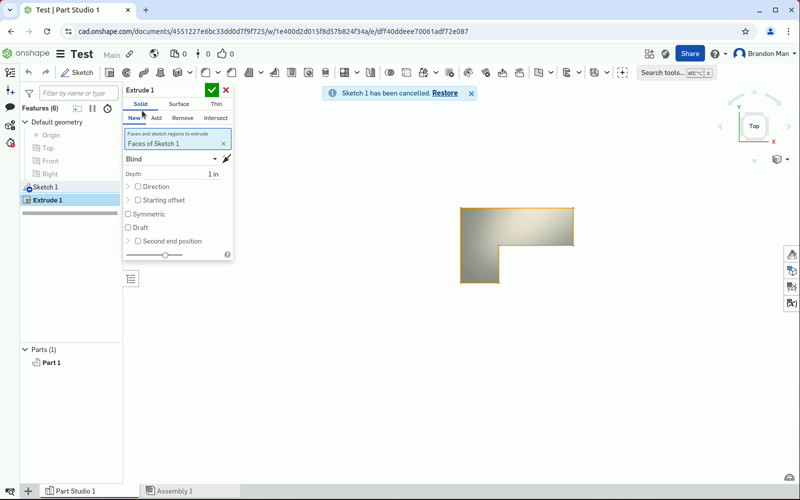
mouse_move(137, 120)
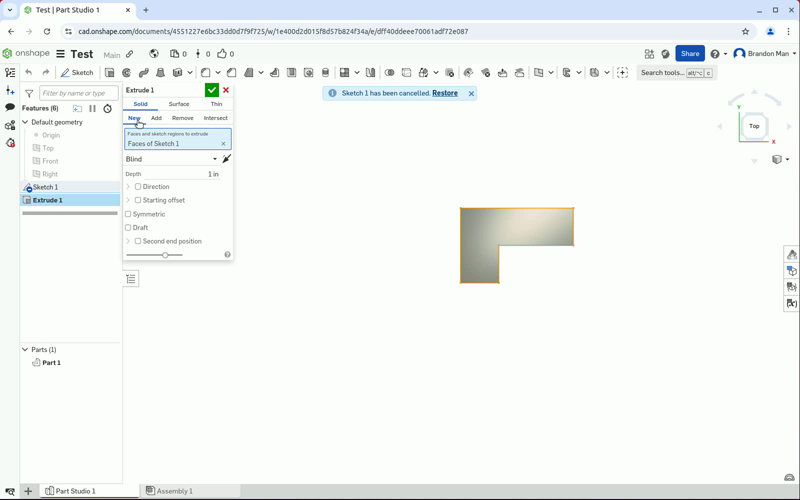
click(137, 120)
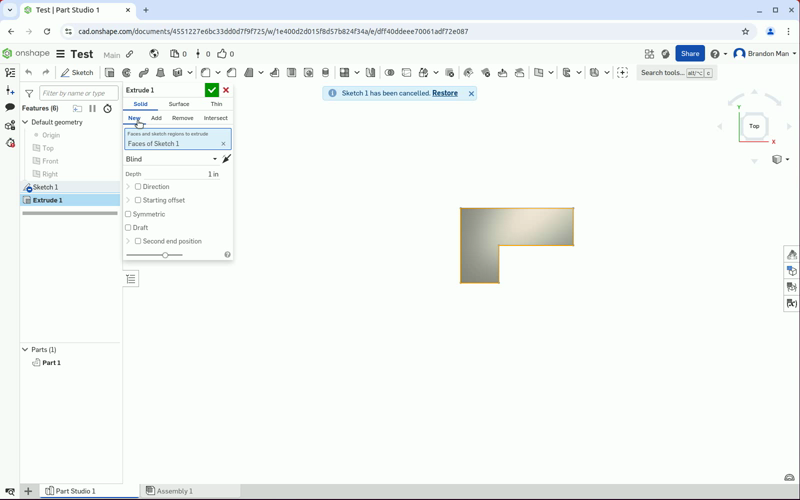
key(tab, 4)
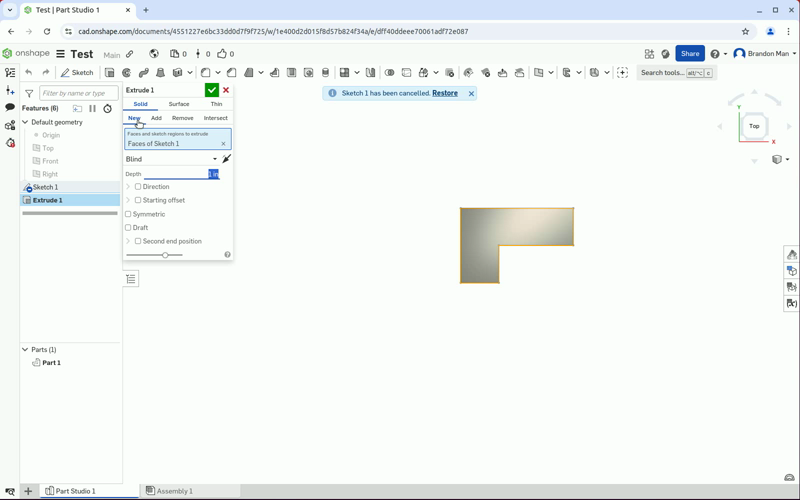
text(15.405)
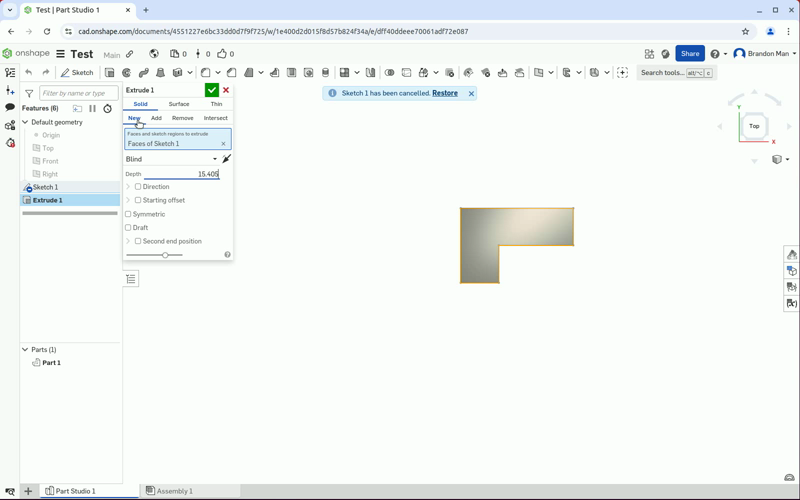
key(enter)
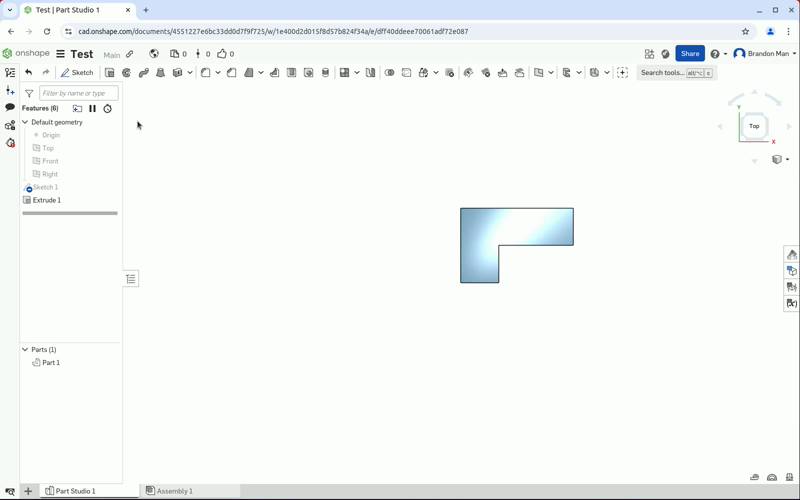
key(shift+h)
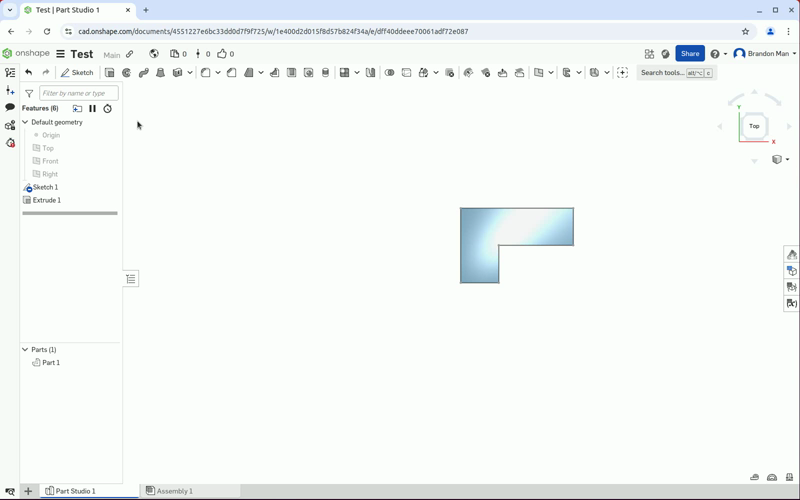
key(shift+h)
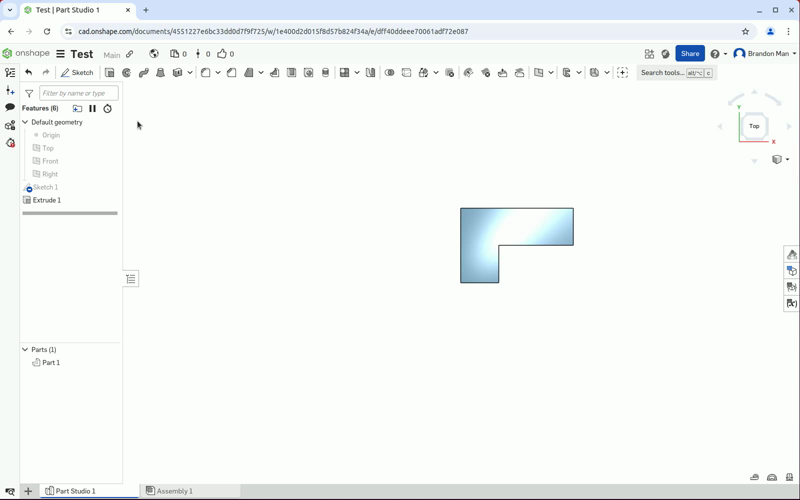
mouse_move(73, 189)
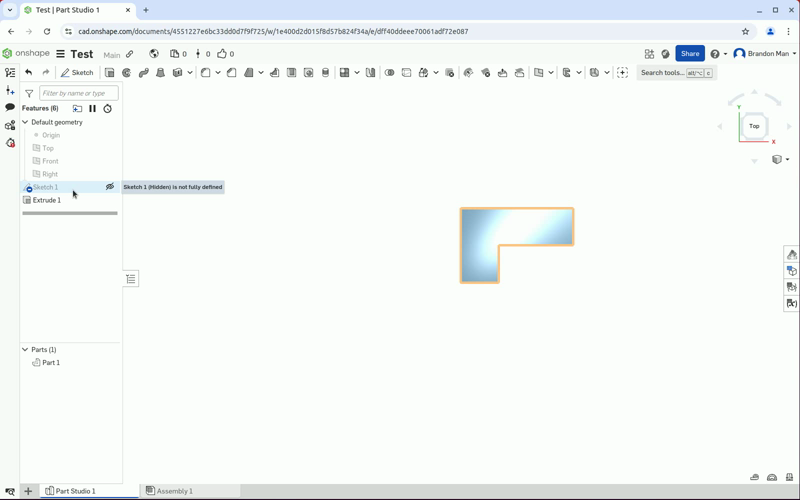
click(73, 189)
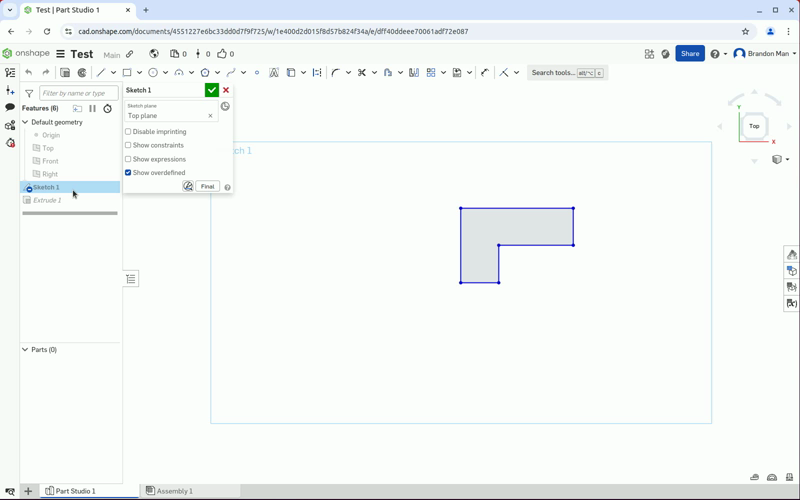
mouse_move(229, 92)
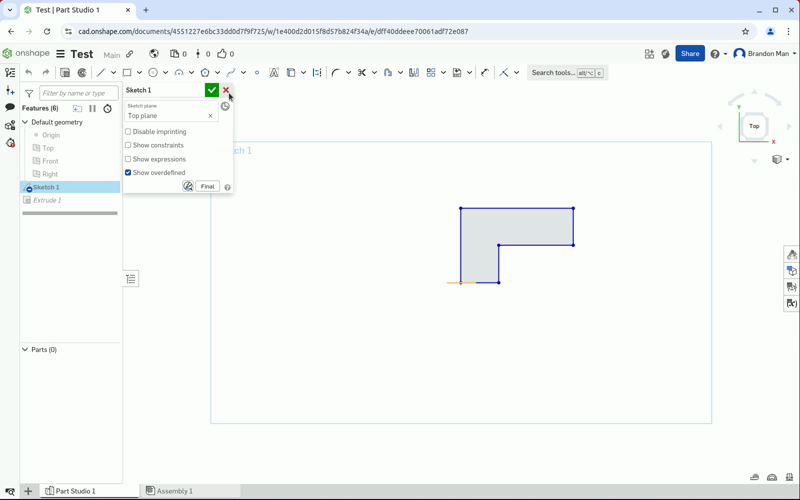
click(229, 92)
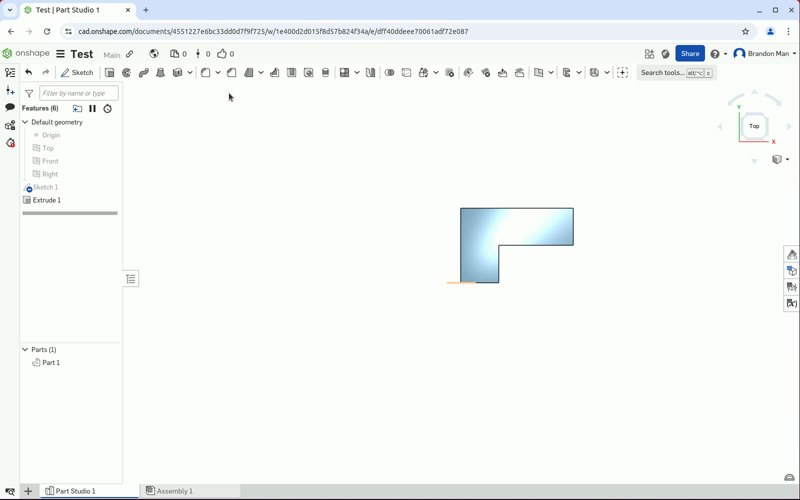
mouse_move(73, 352)
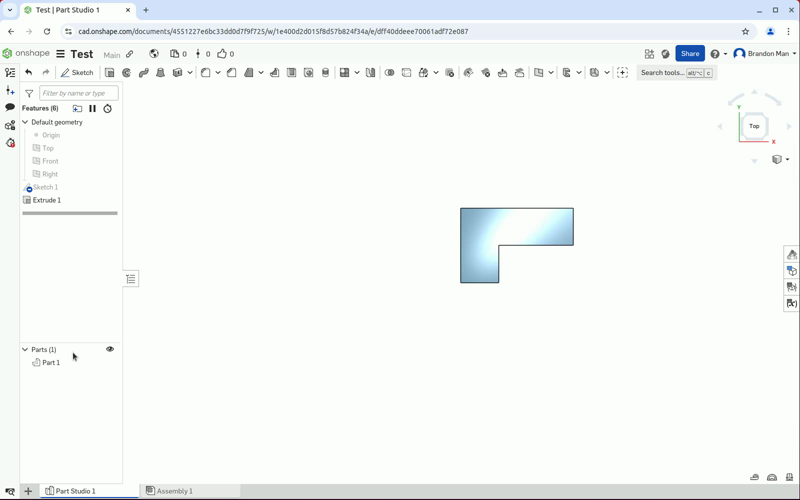
key(y)
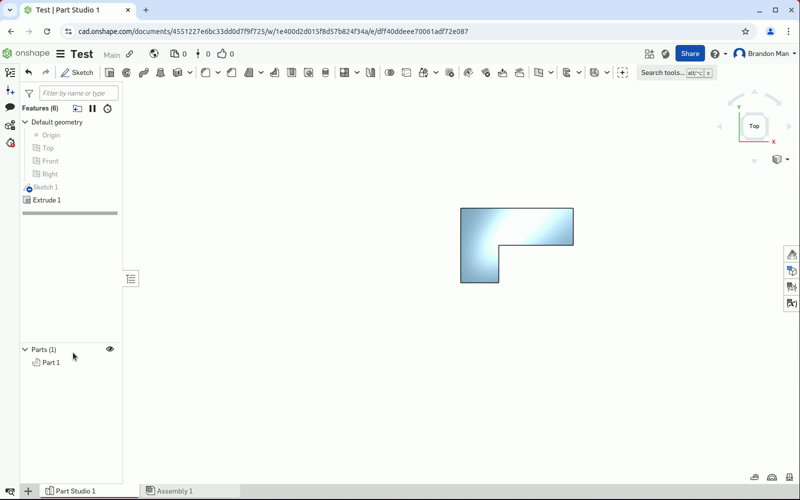
key(shift+p)
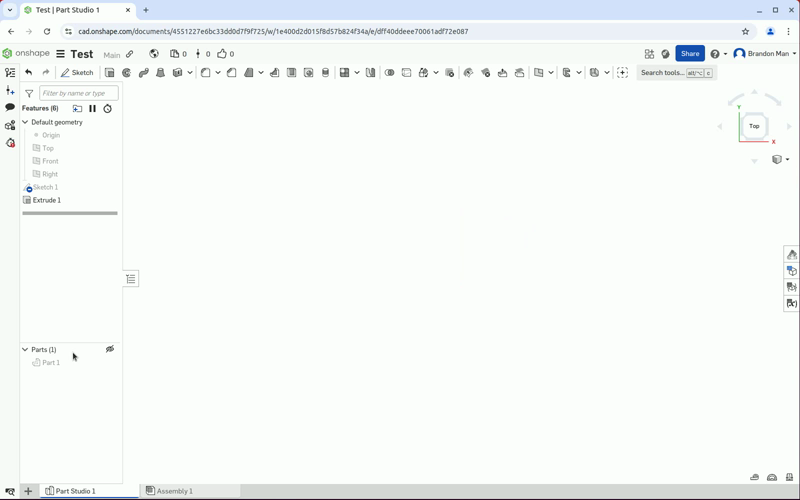
key(space)
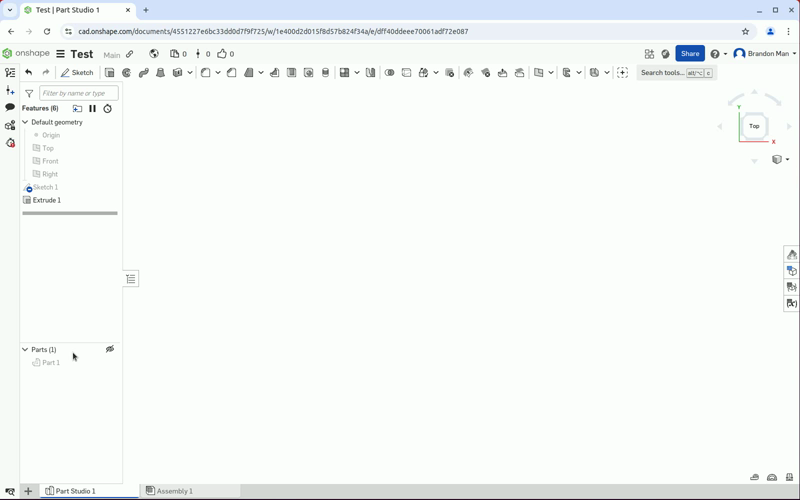
key_down(shift)
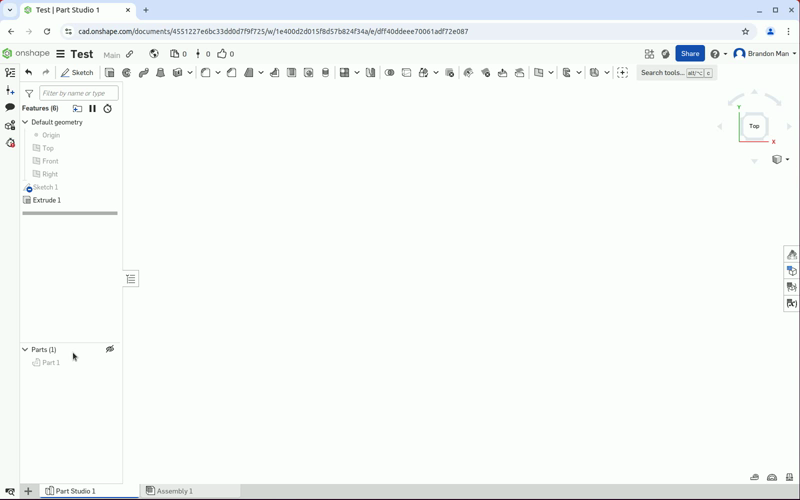
key(up)
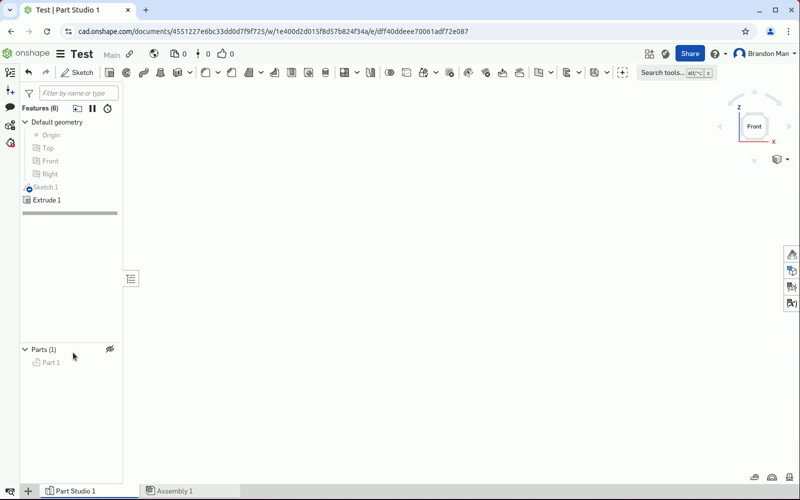
key_up(shift)
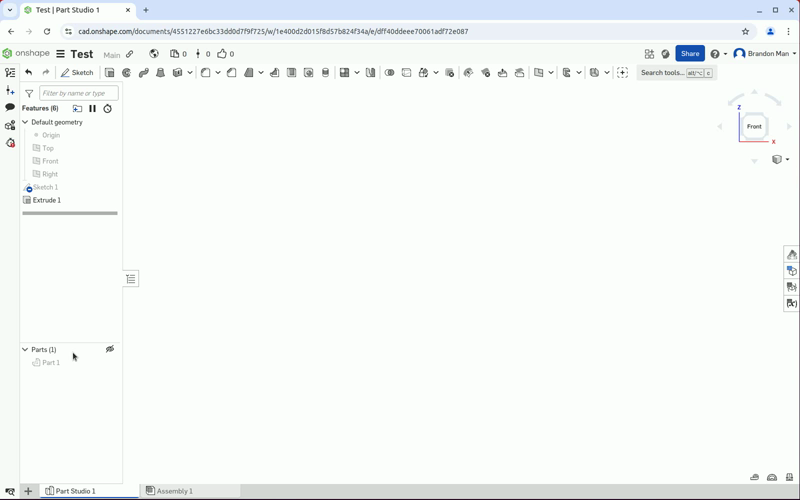
mouse_move(73, 352)
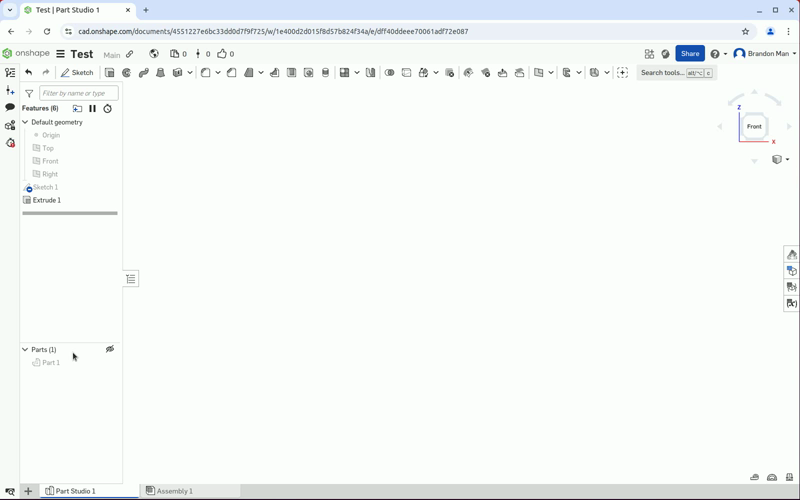
key(shift+y)
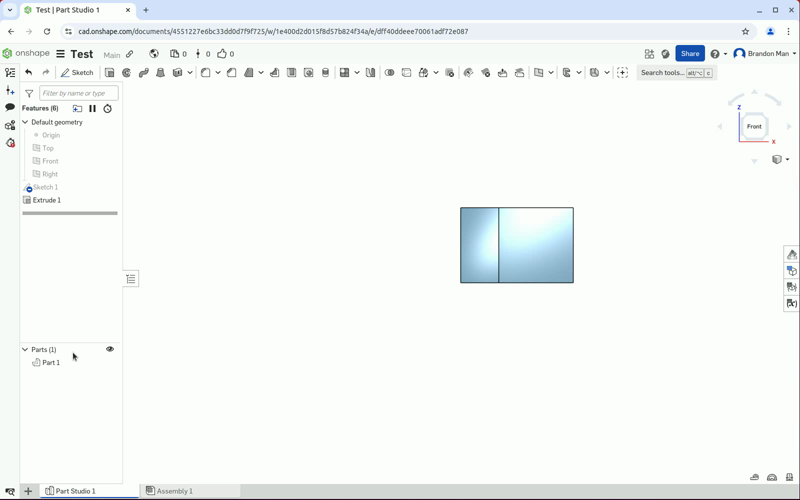
mouse_move(541, 75)
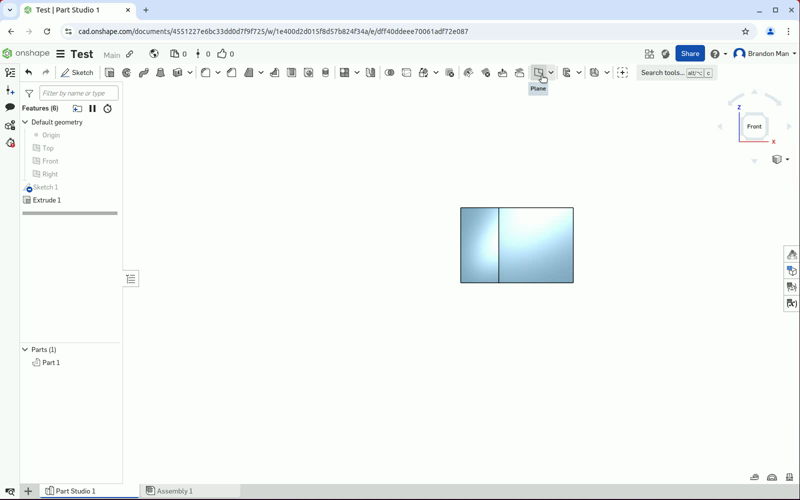
click(541, 75)
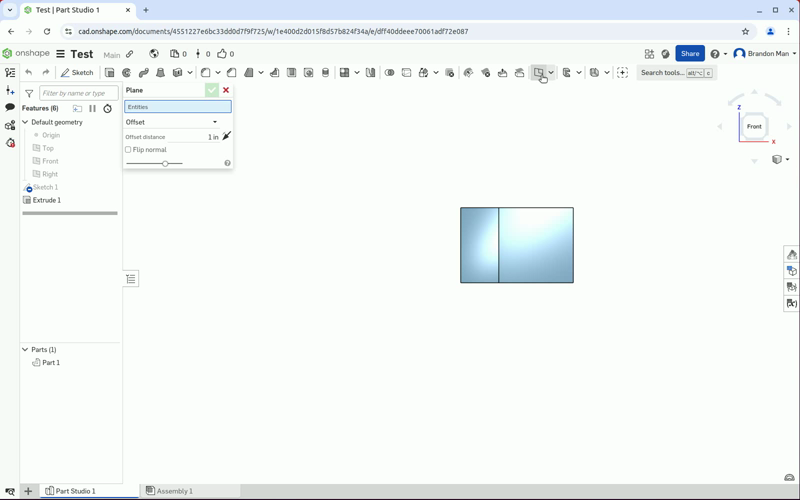
mouse_move(73, 163)
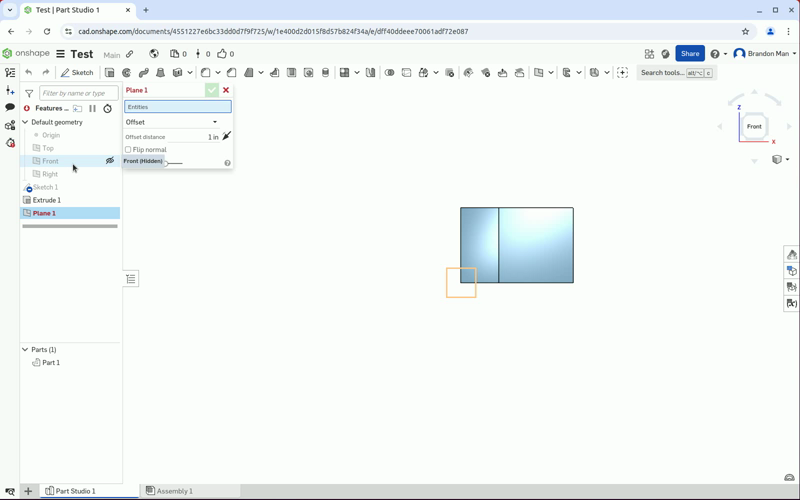
click(73, 163)
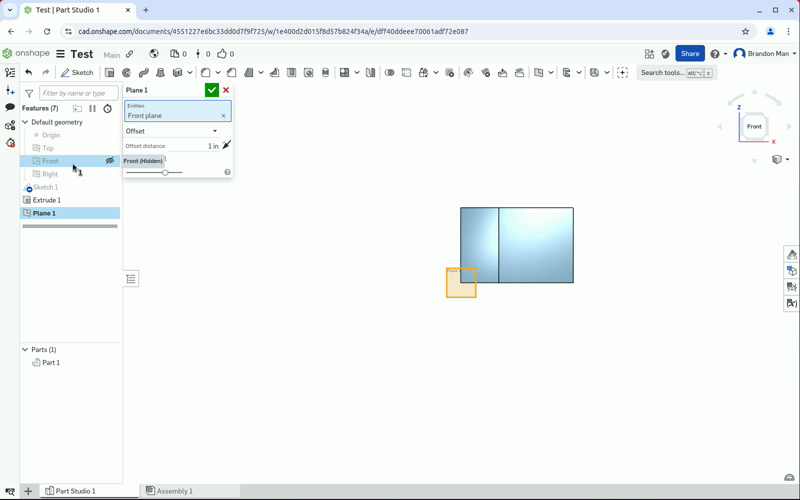
key(tab, 2)
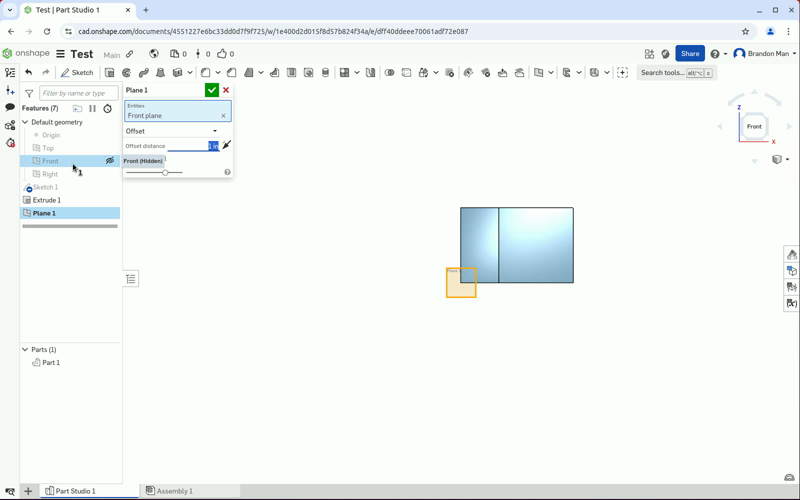
text(7.703)
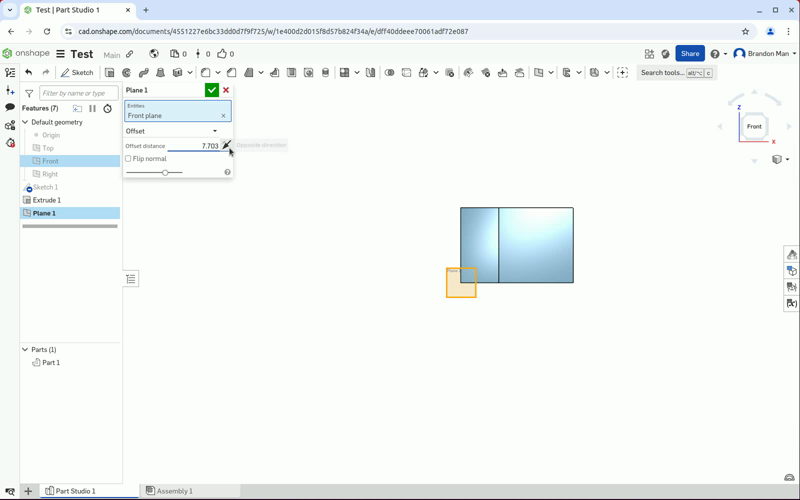
mouse_move(229, 147)
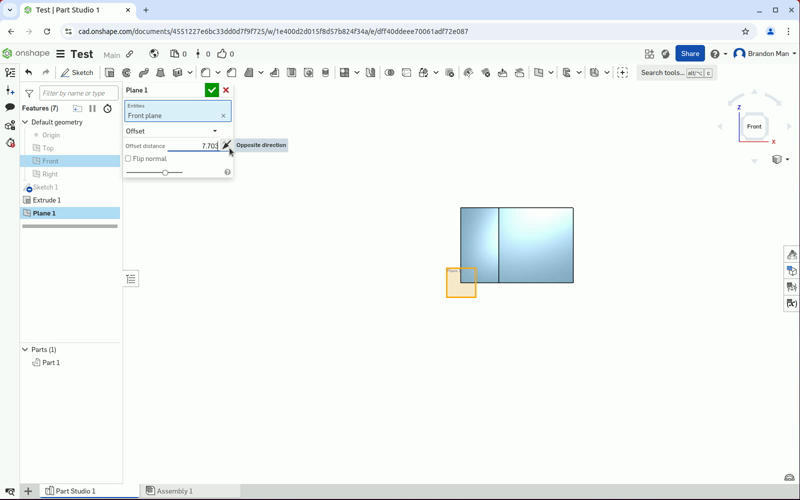
click(229, 147)
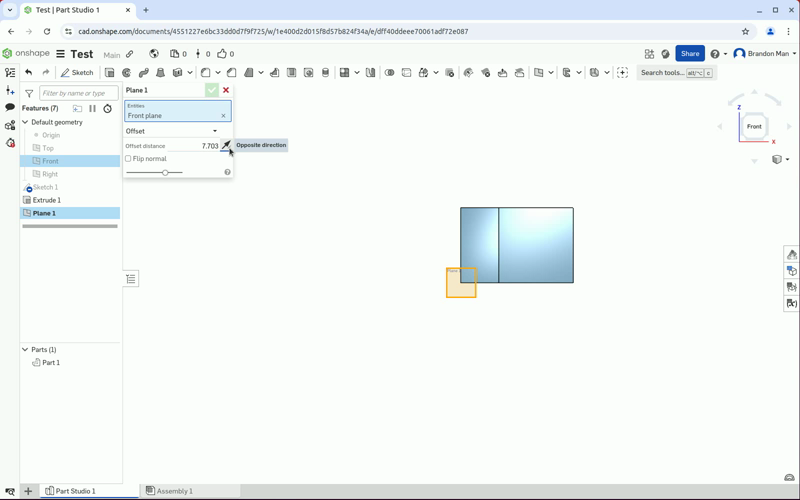
key(enter, 2)
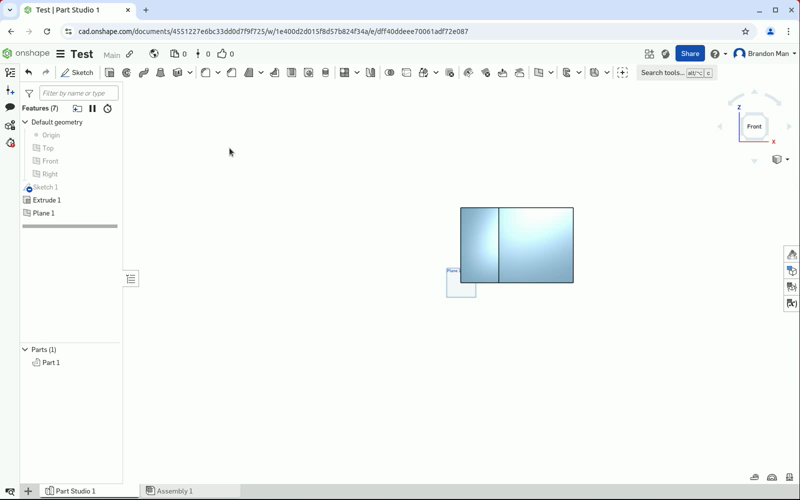
key(shift+s)
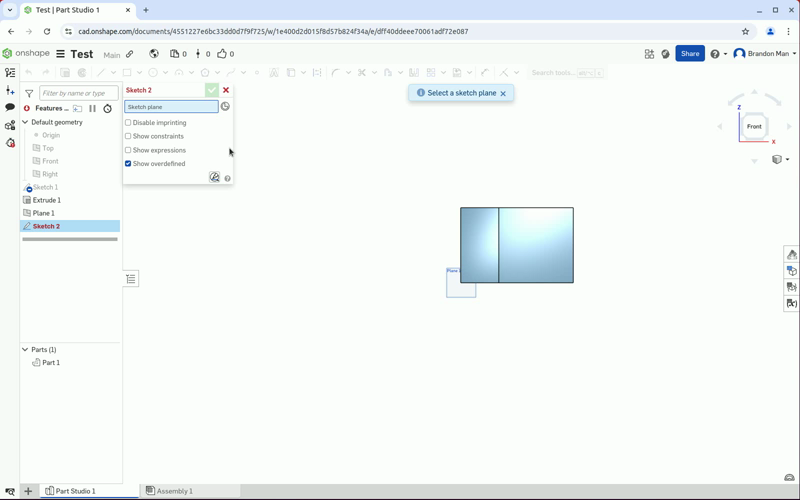
mouse_move(73, 215)
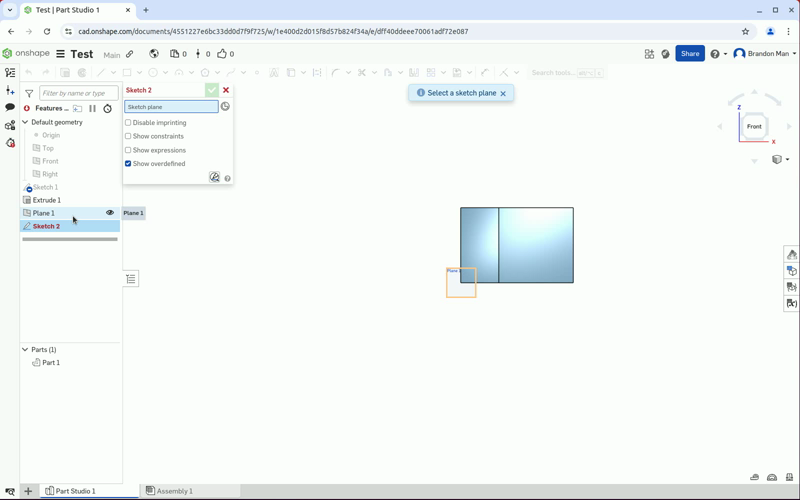
click(73, 215)
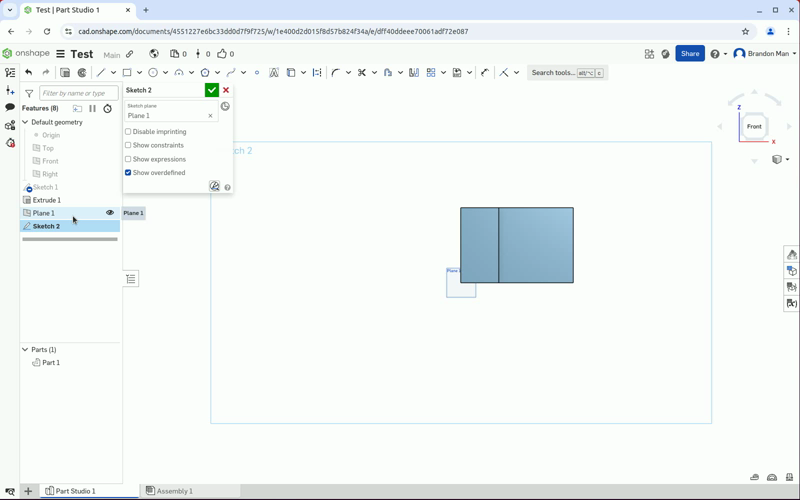
mouse_move(73, 352)
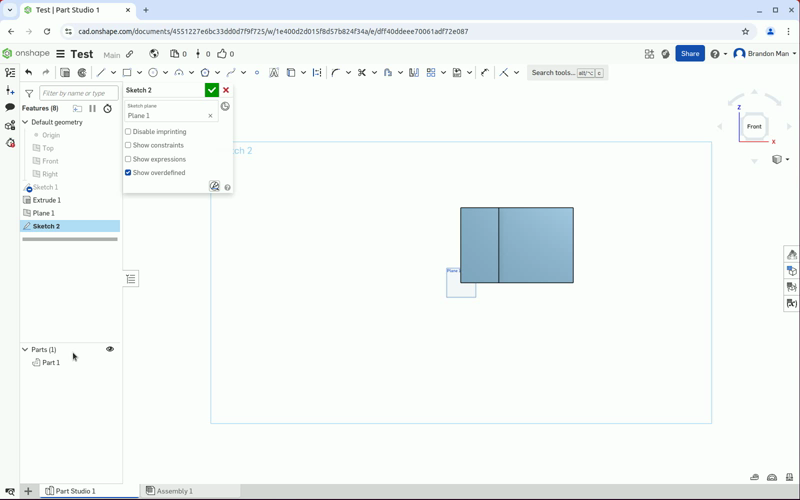
key(y)
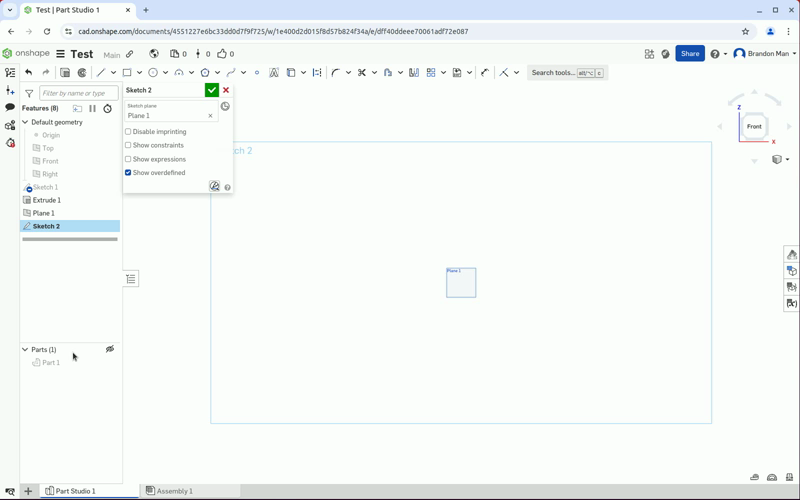
key(l)
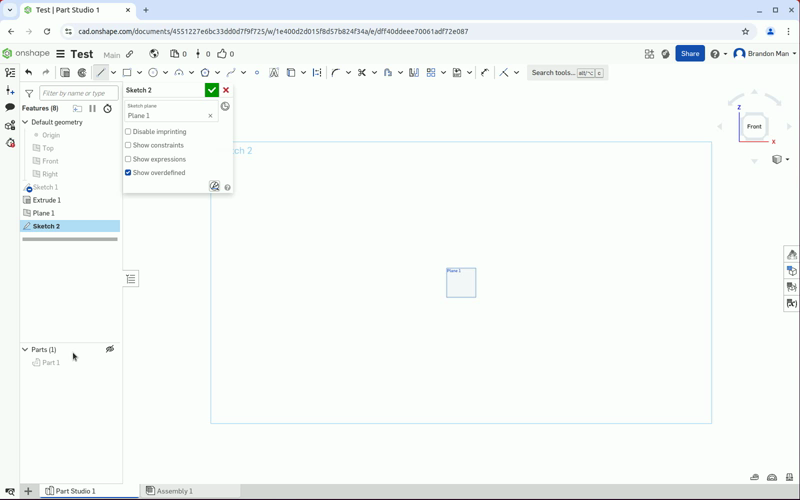
key_down(shift)
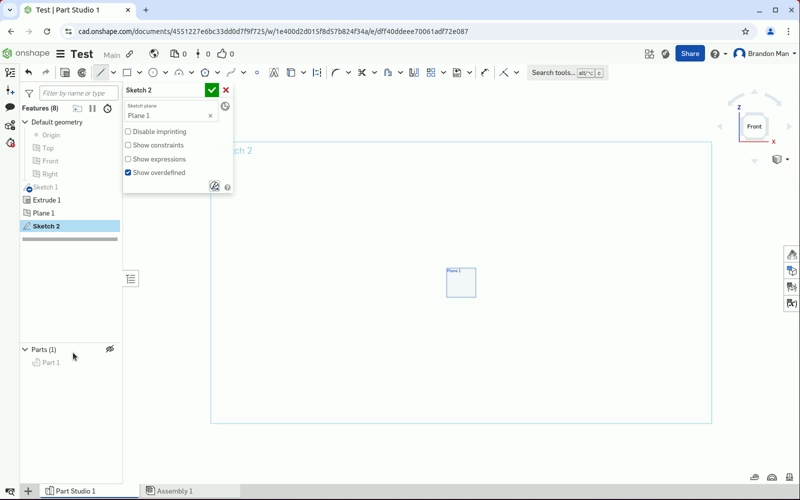
mouse_move(535, 282)
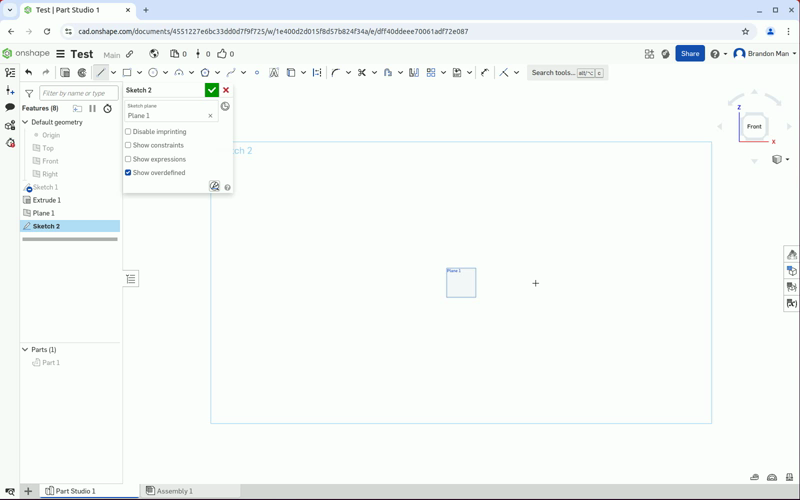
click(535, 282)
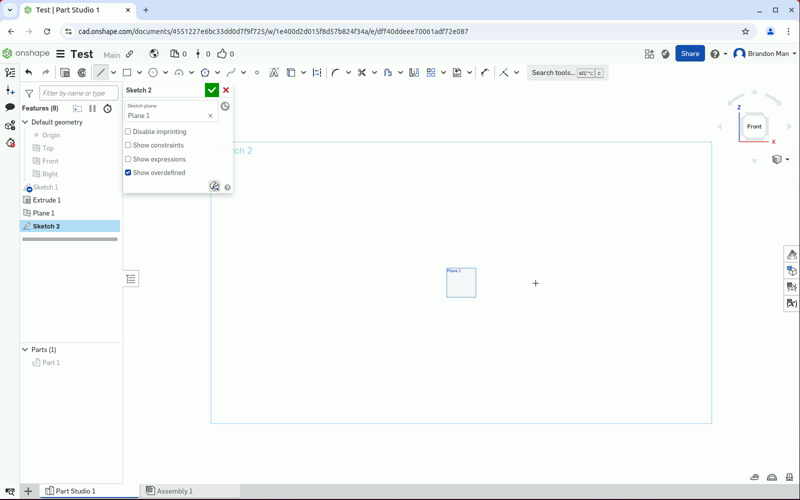
key_up(shift)
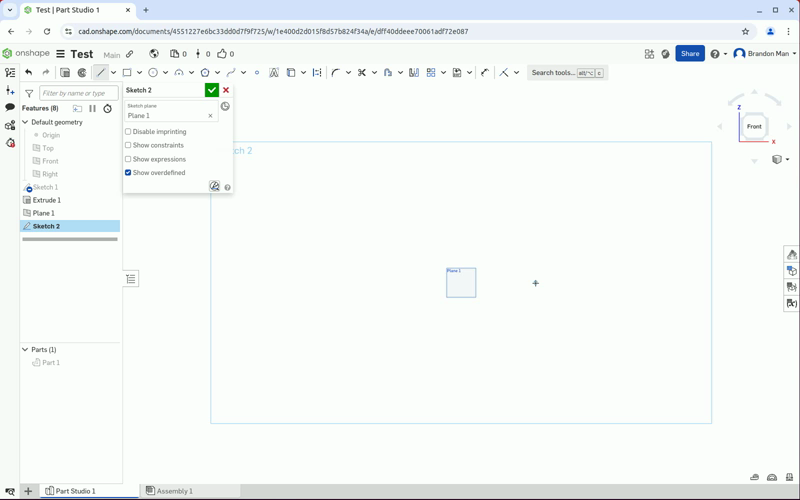
key_down(shift)
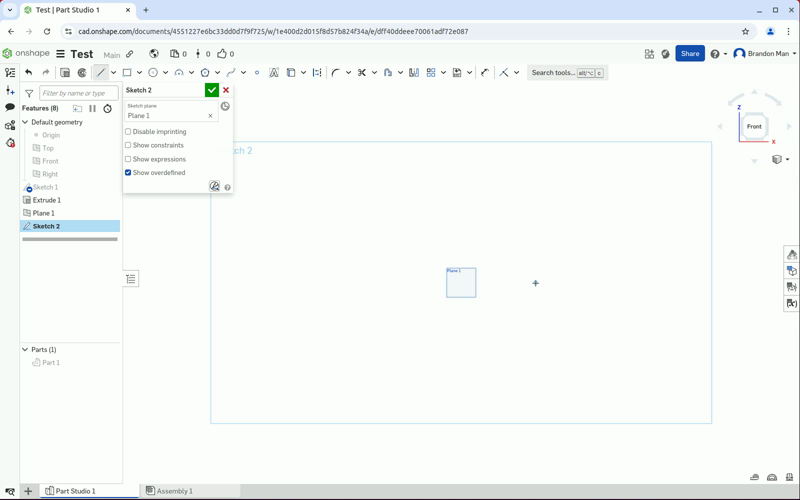
mouse_move(565, 282)
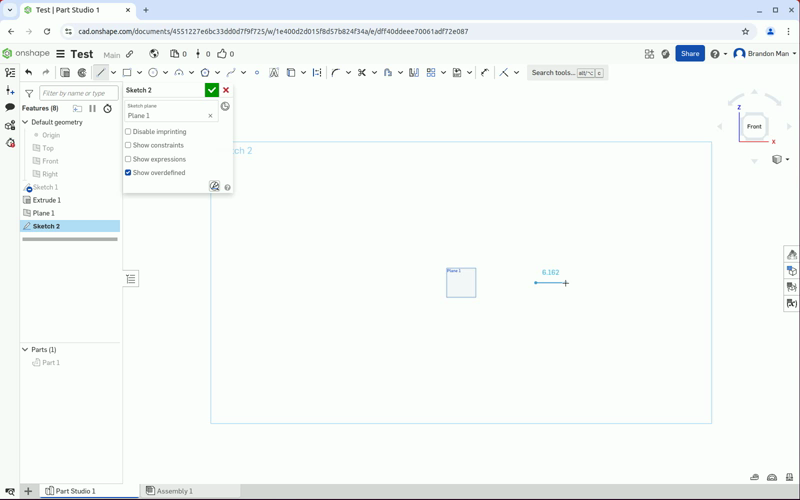
mouse_move(574, 282)
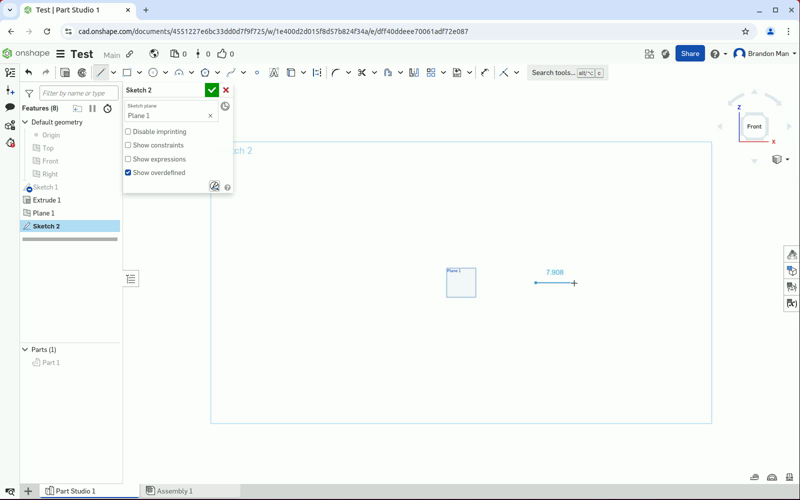
click(574, 282)
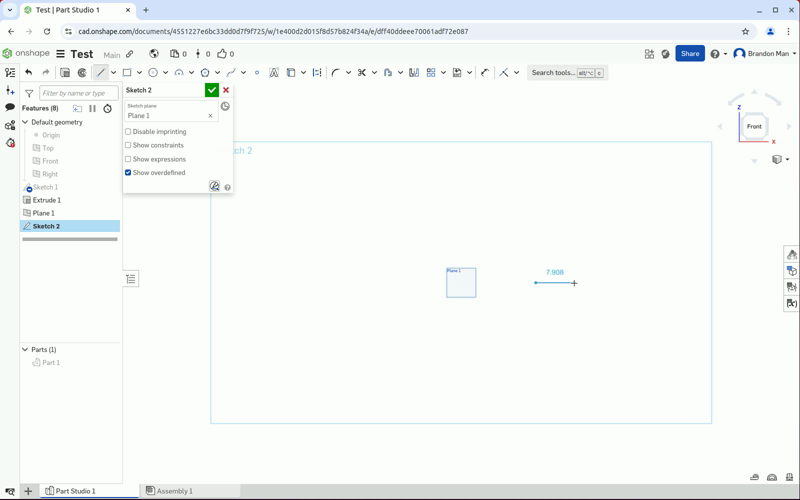
key_up(shift)
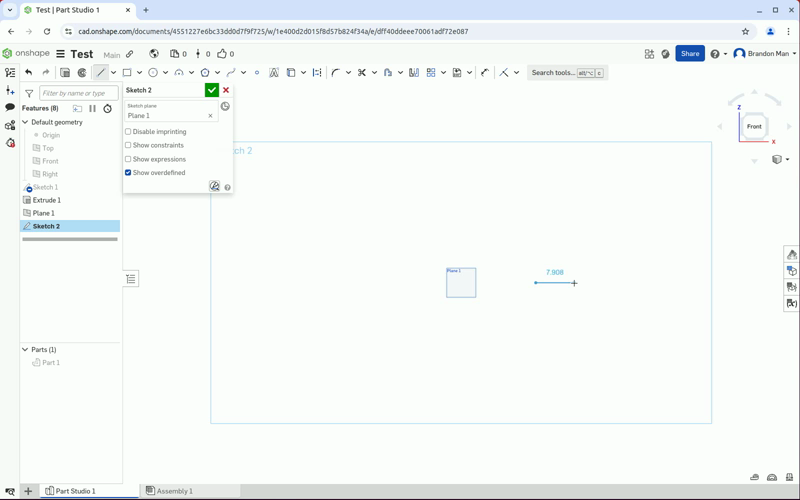
key_down(shift)
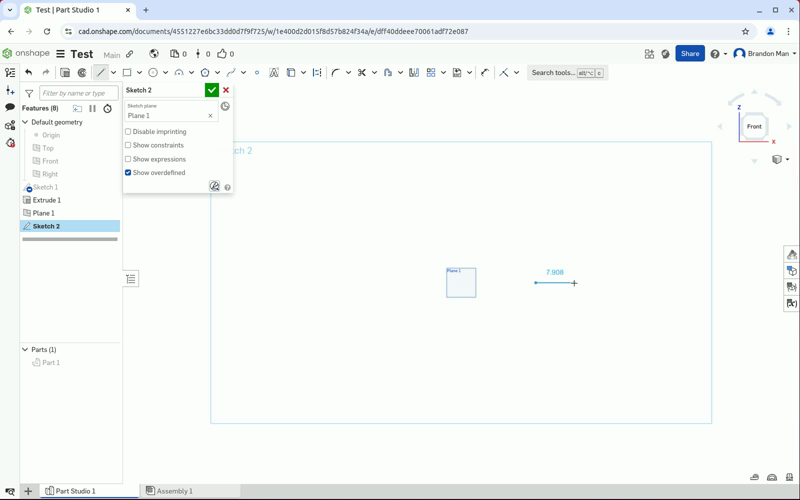
mouse_move(589, 282)
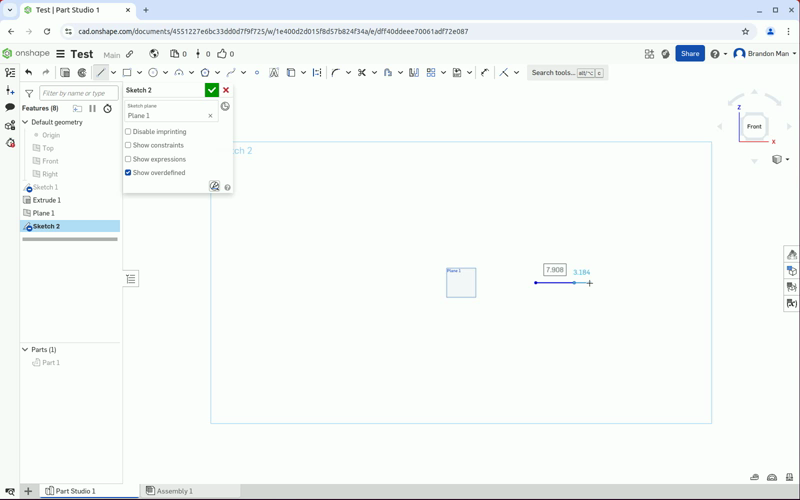
mouse_move(574, 244)
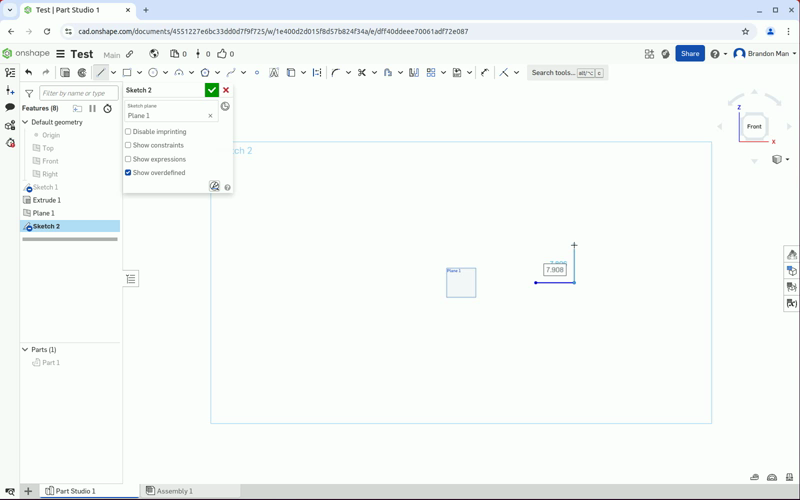
click(574, 244)
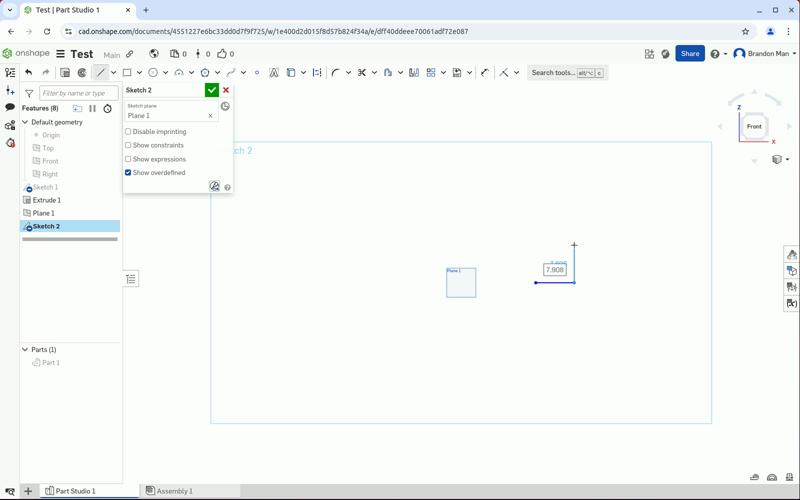
key_up(shift)
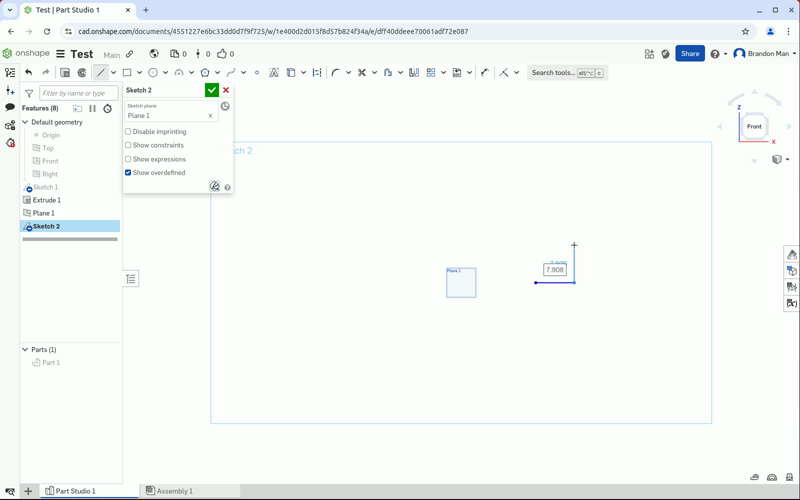
key_down(shift)
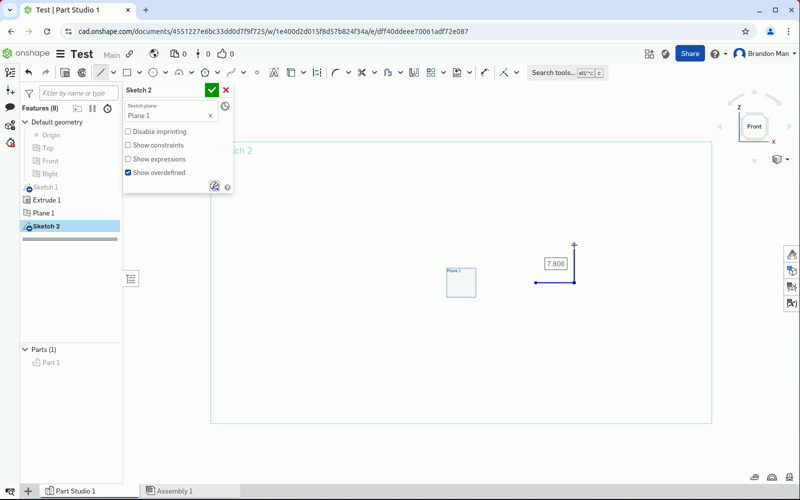
mouse_move(589, 244)
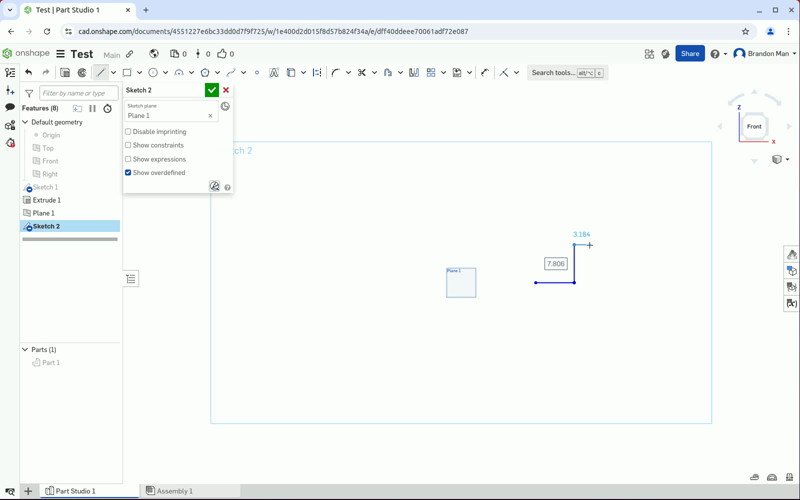
mouse_move(535, 244)
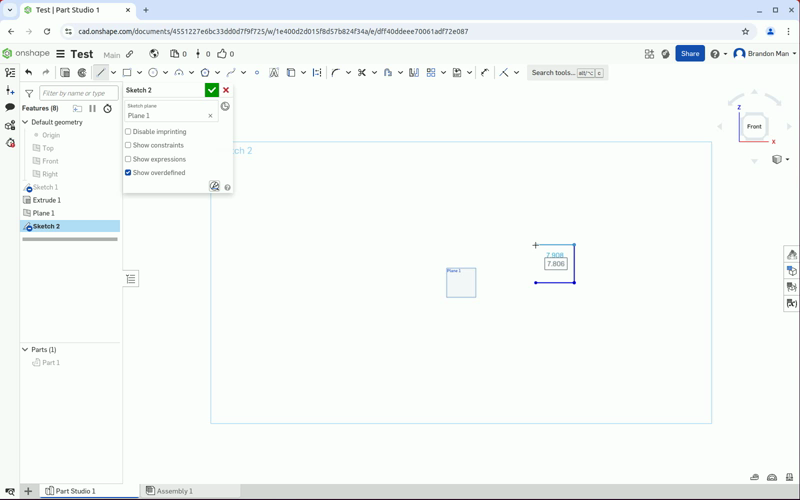
click(535, 244)
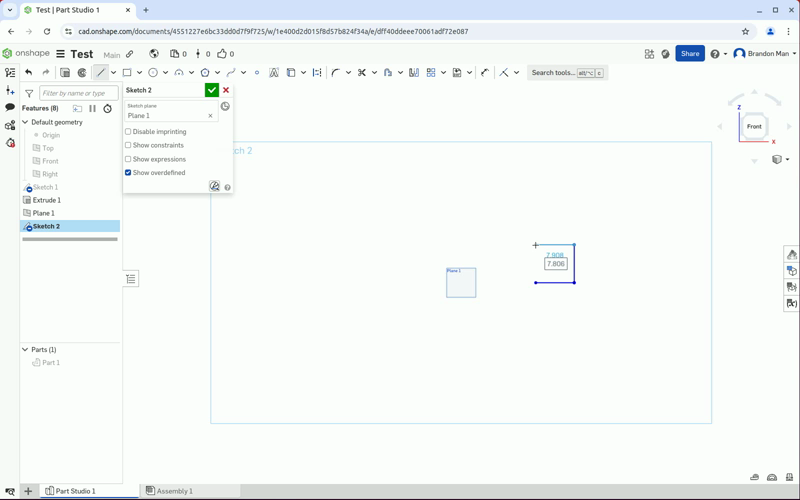
key_up(shift)
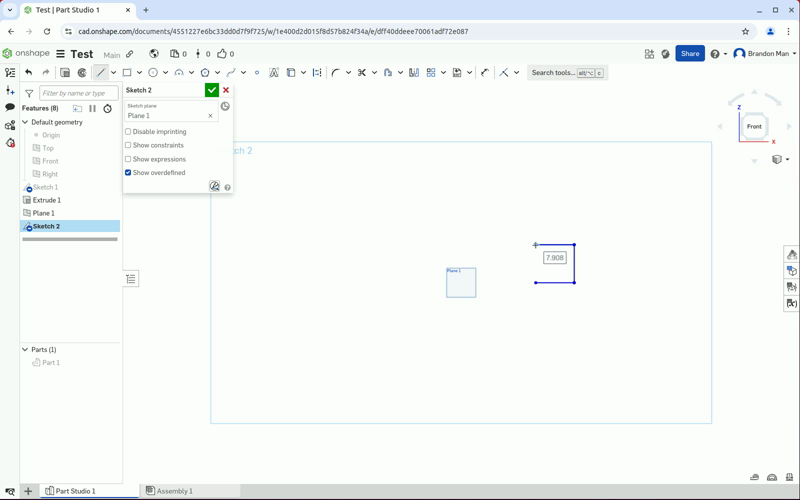
mouse_move(565, 244)
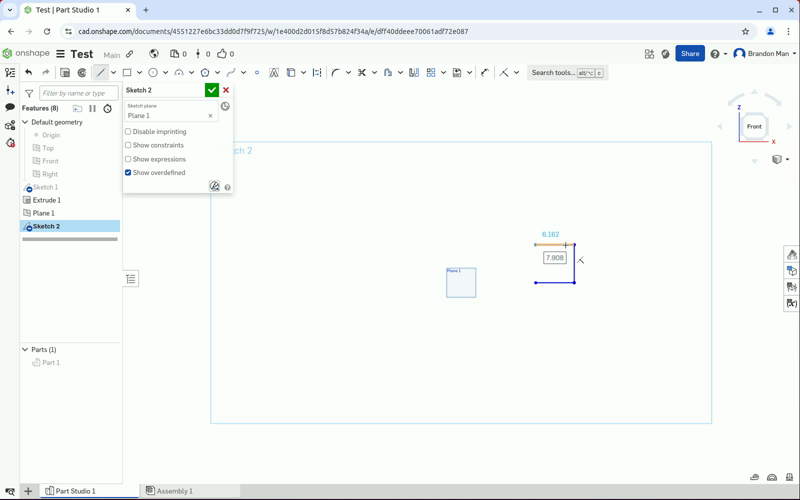
key_down(shift)
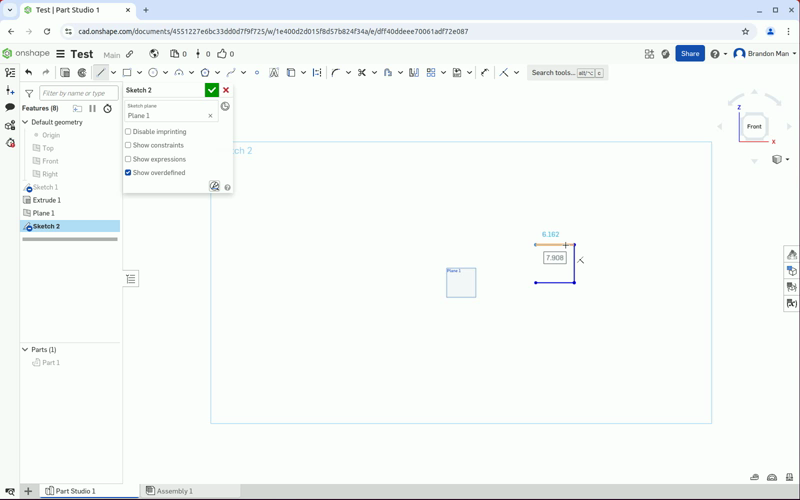
mouse_move(535, 282)
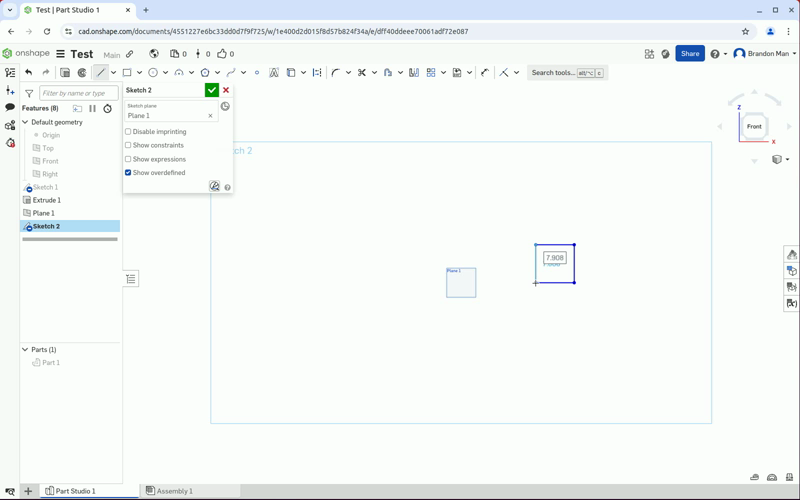
key_up(shift)
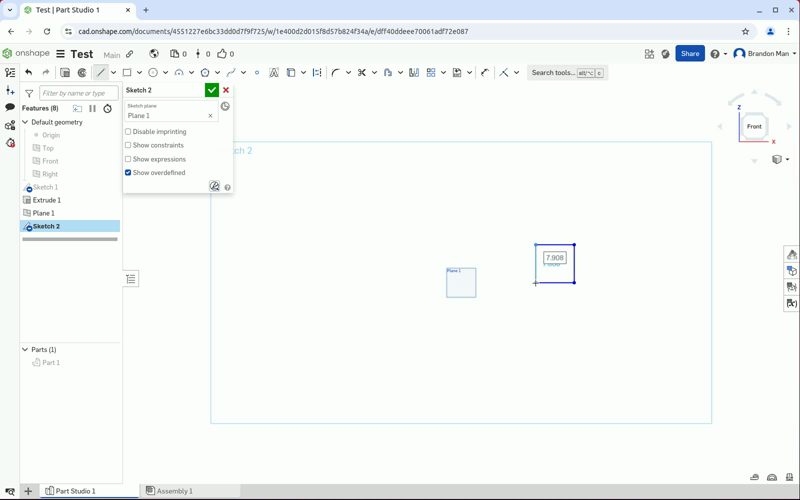
click(535, 282)
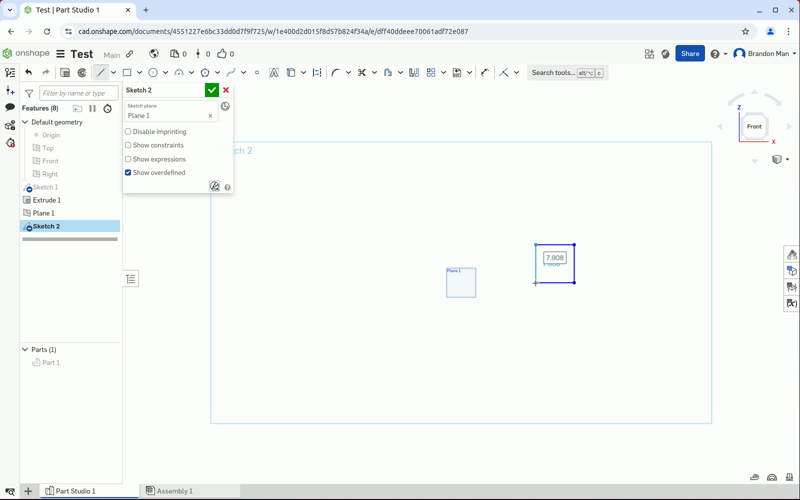
key(esc)
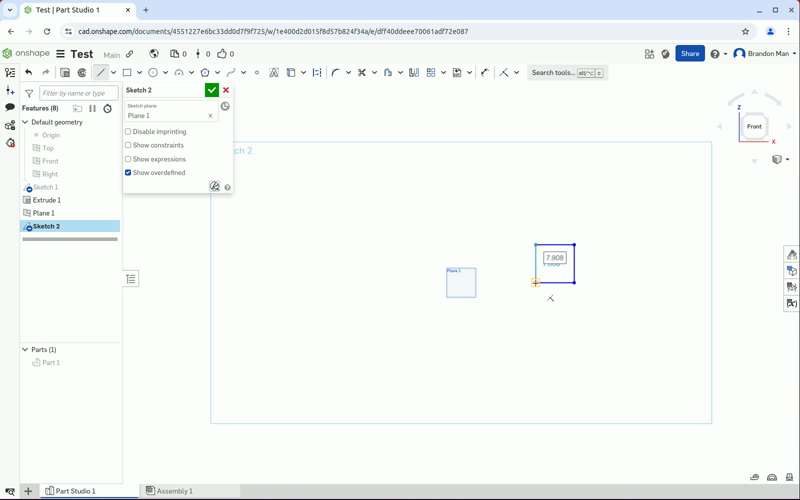
mouse_move(541, 248)
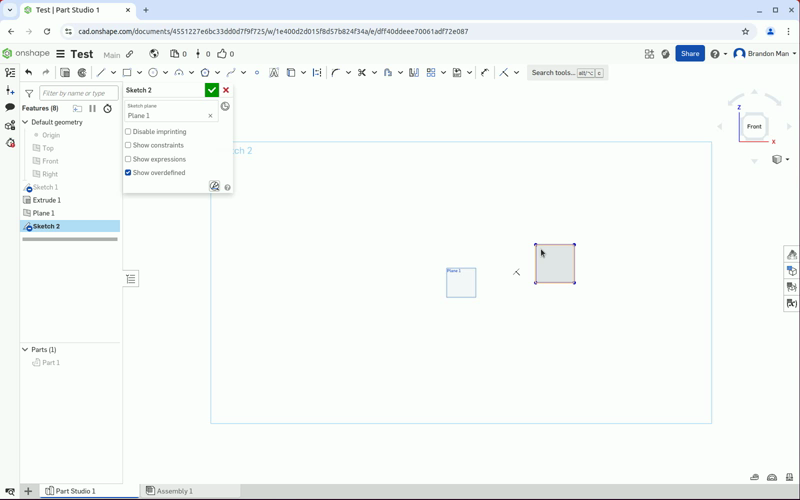
scroll(6)
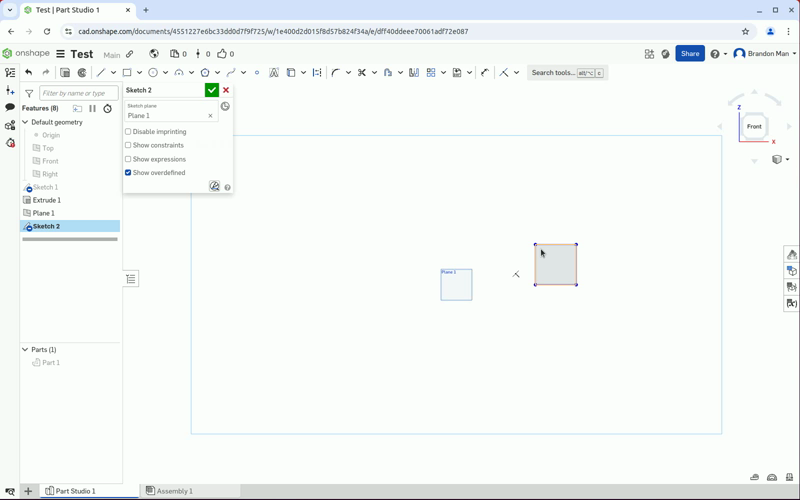
scroll(6)
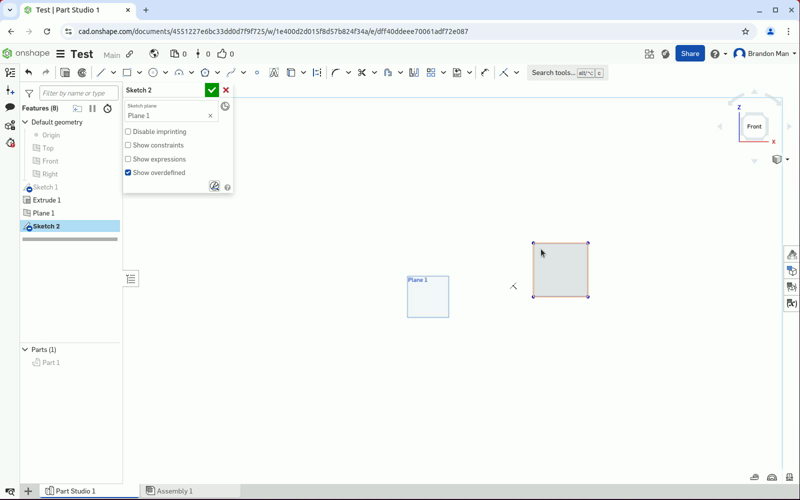
scroll(6)
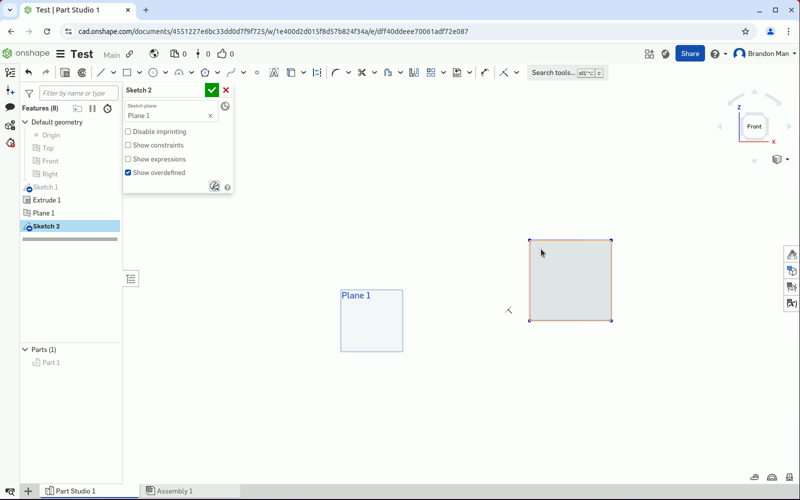
scroll(6)
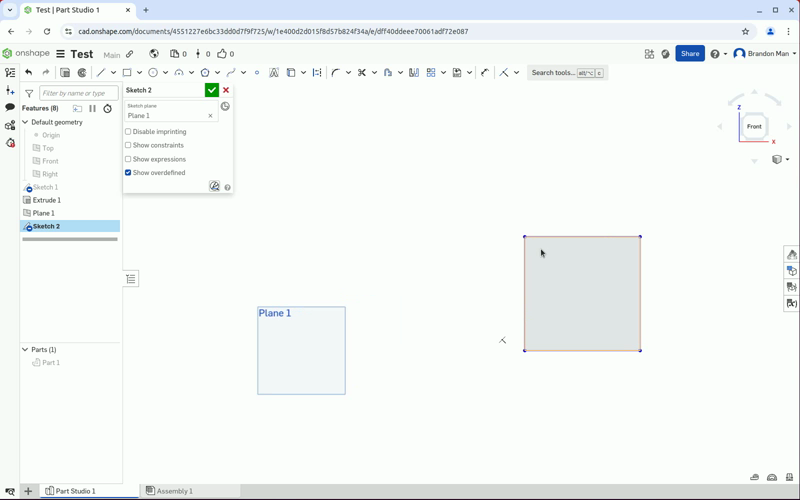
scroll(6)
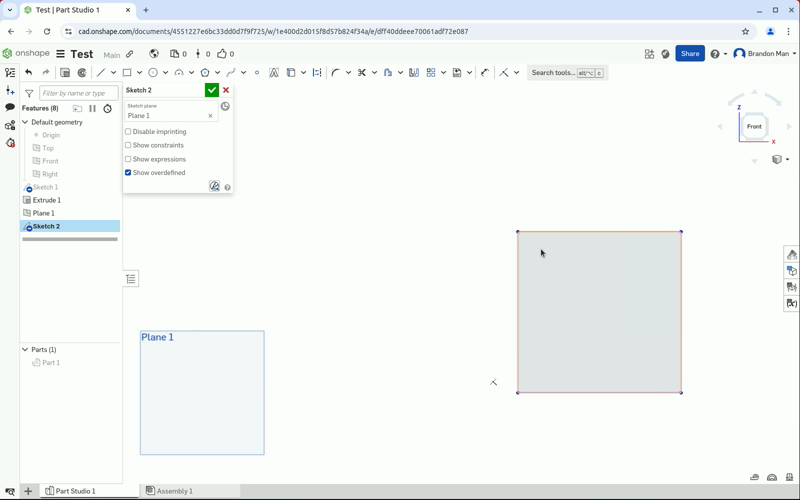
scroll(6)
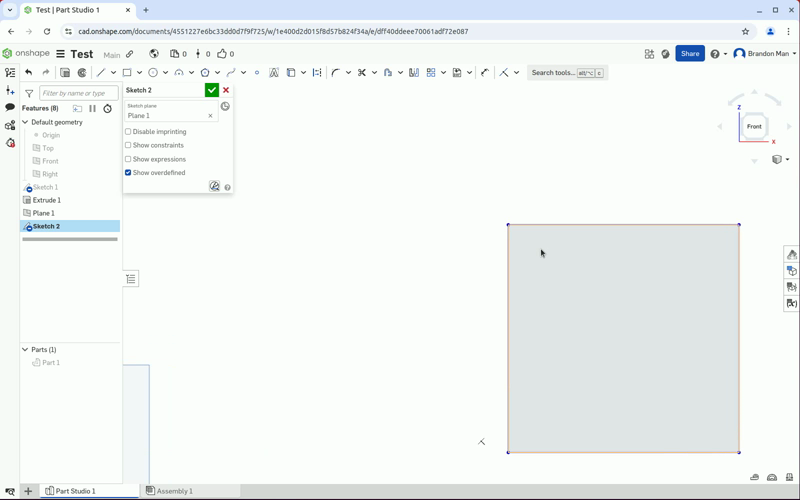
scroll(6)
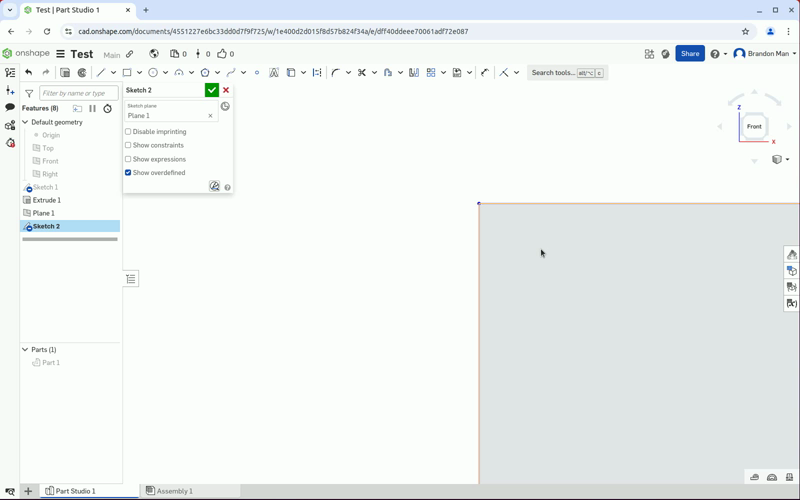
click(541, 248)
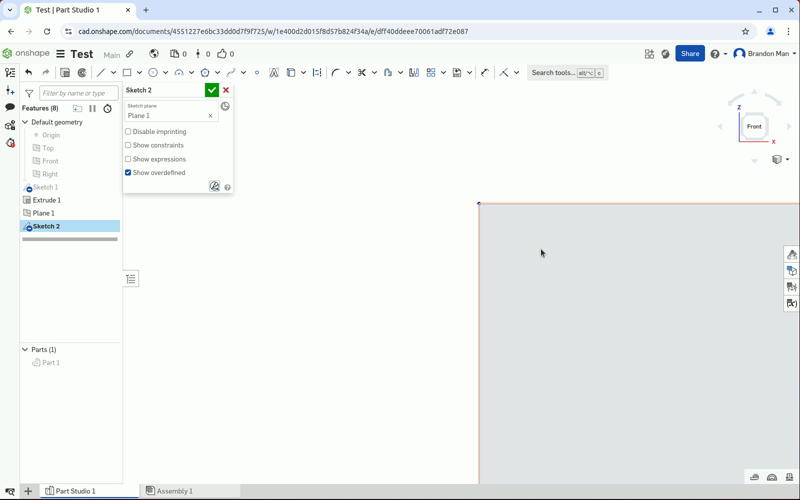
scroll(-6)
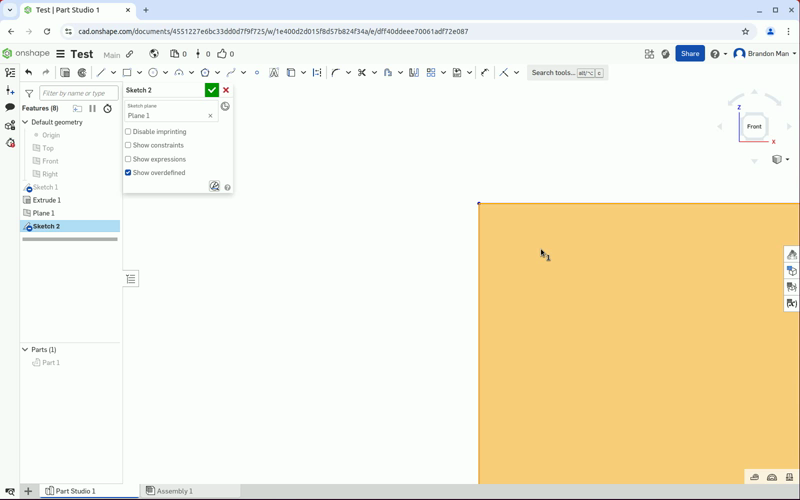
scroll(-6)
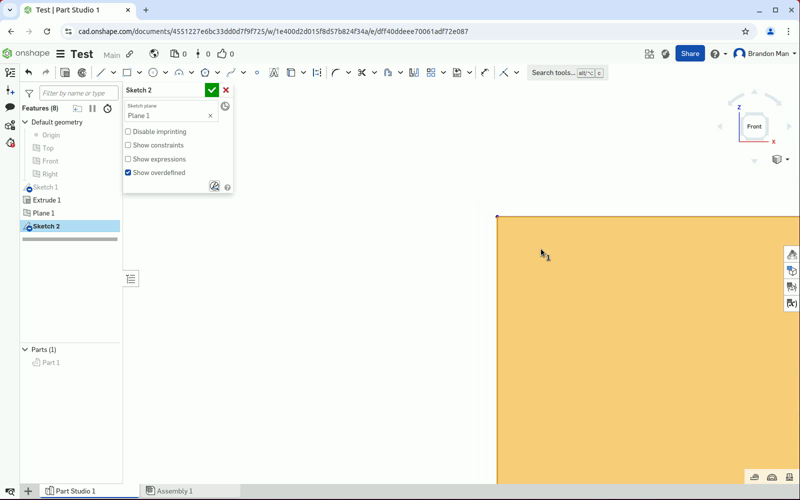
scroll(-6)
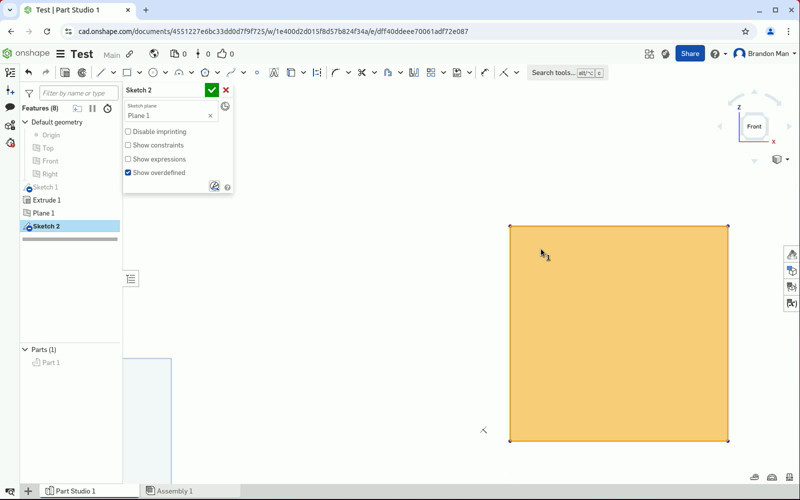
scroll(-6)
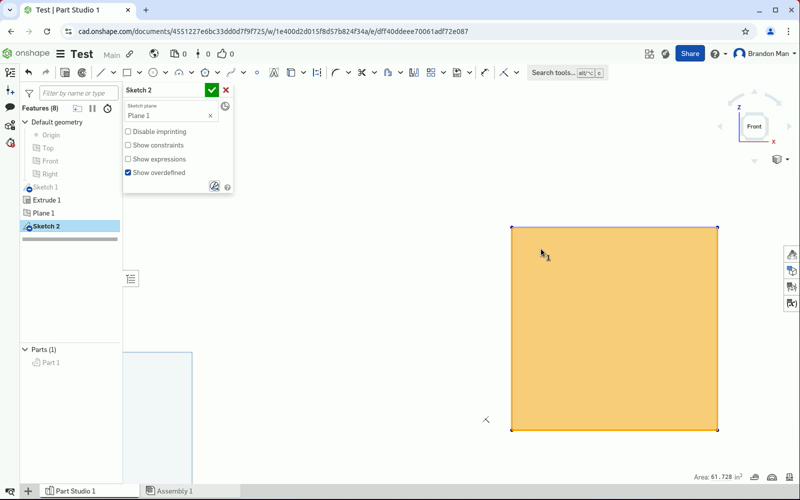
scroll(-6)
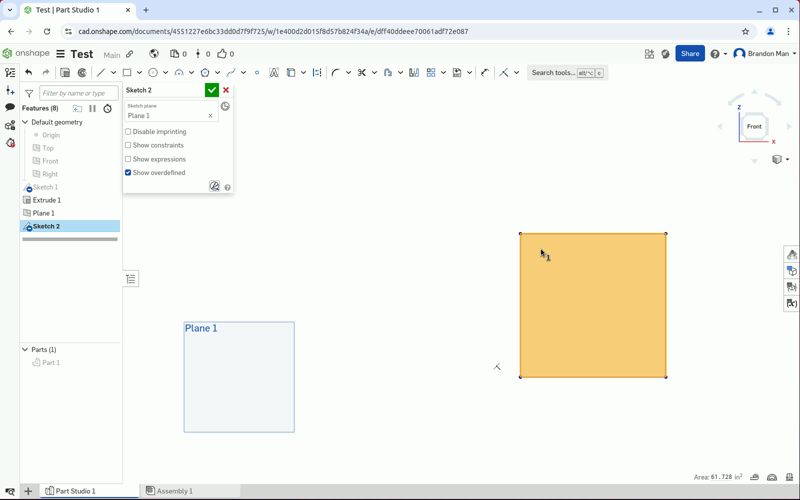
scroll(-6)
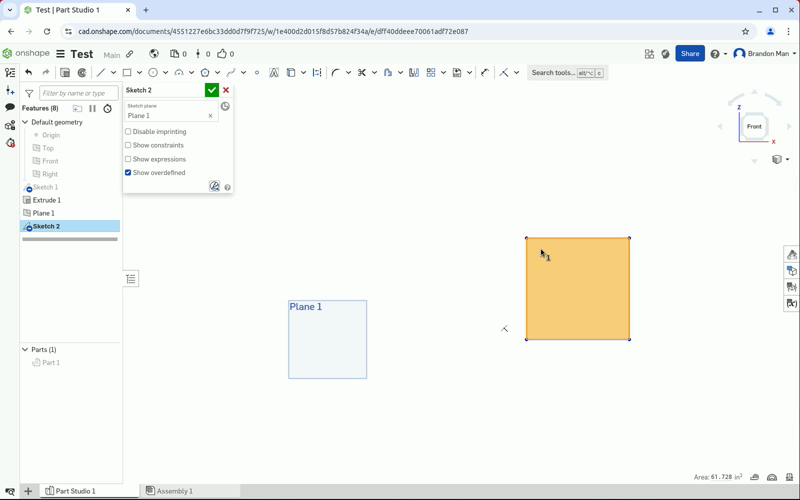
scroll(-6)
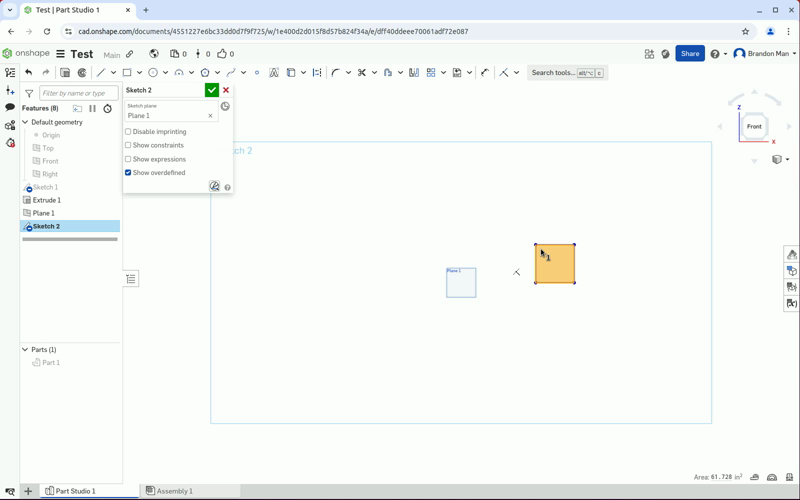
mouse_move(73, 352)
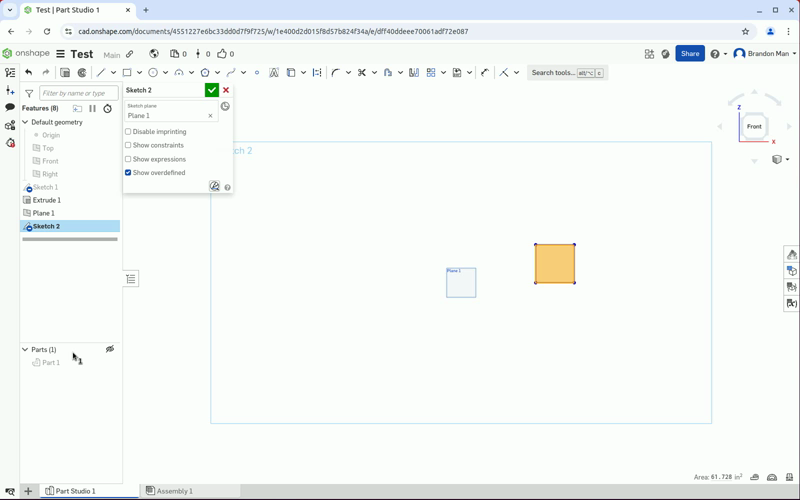
key(shift+y)
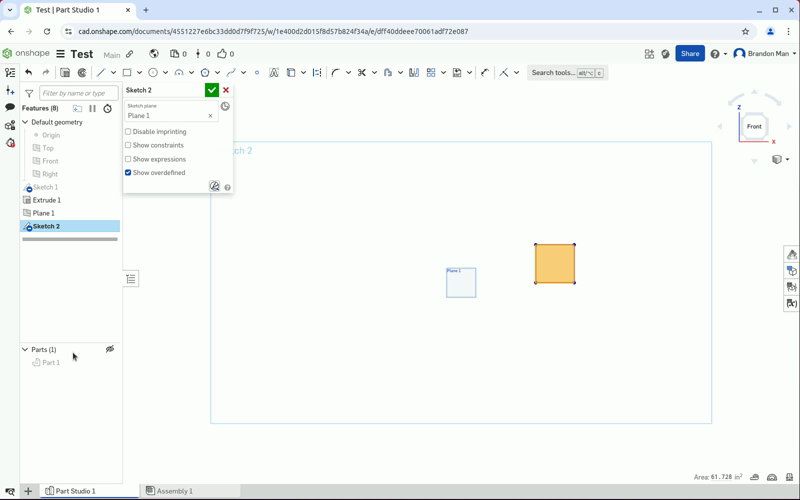
key(shift+e)
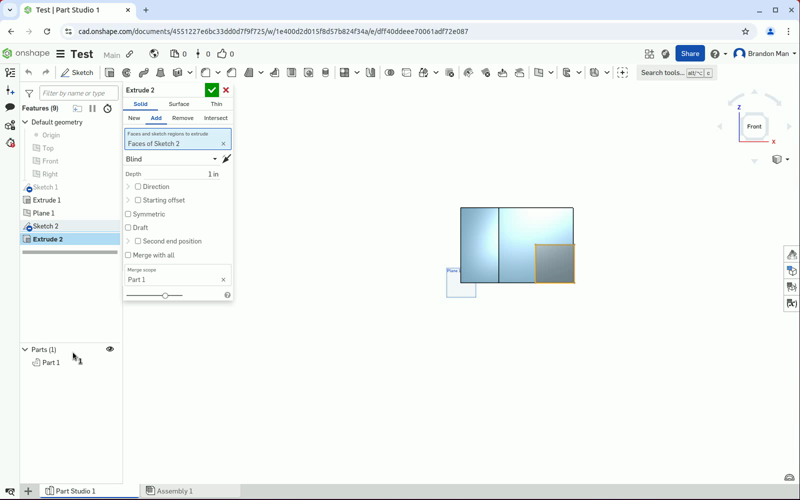
mouse_move(143, 106)
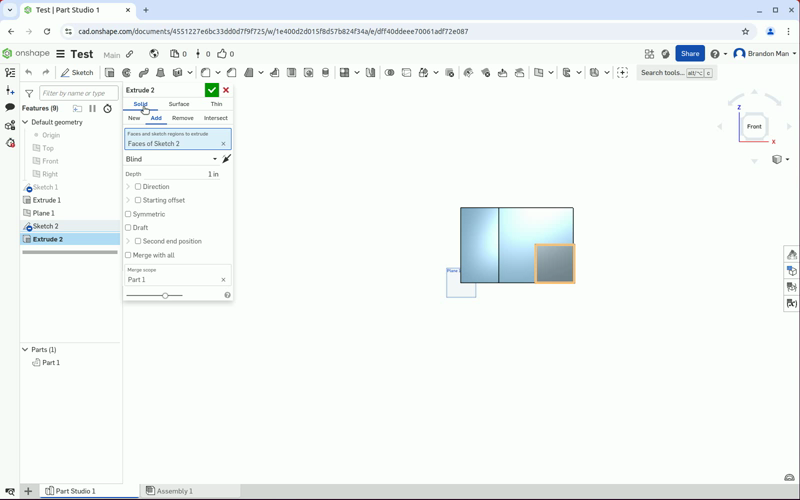
click(143, 106)
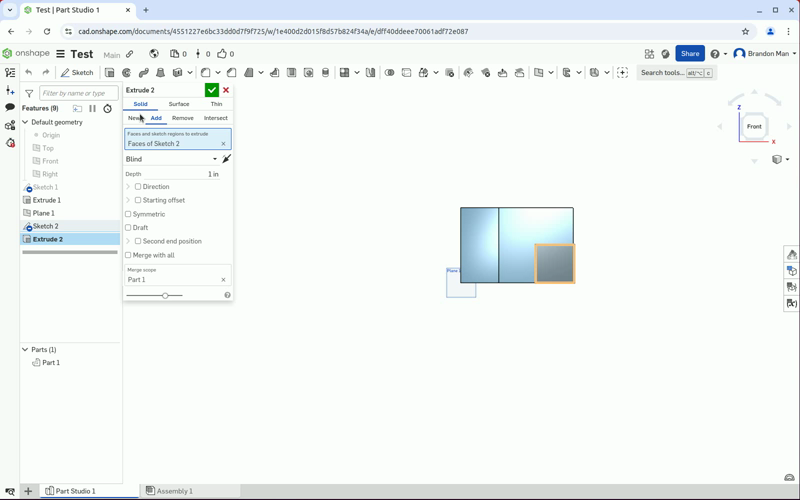
mouse_move(137, 120)
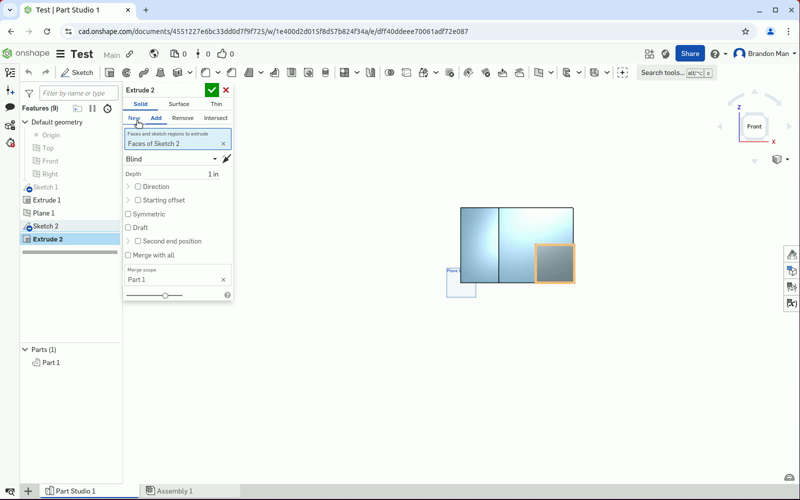
click(137, 120)
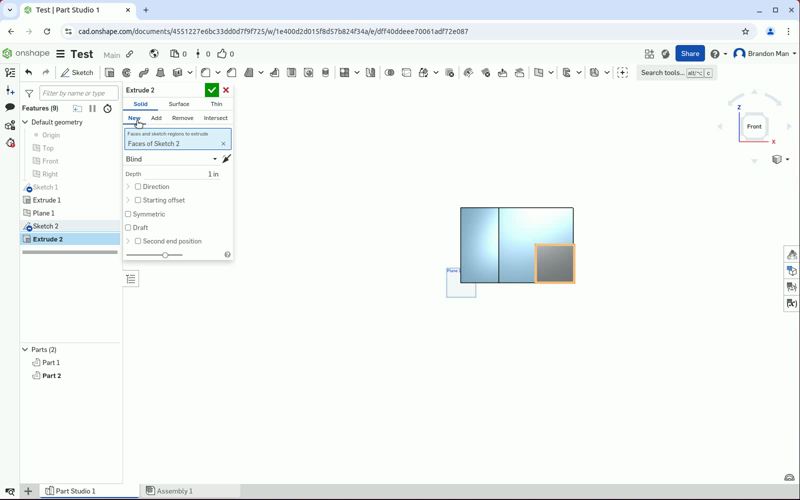
key(tab, 4)
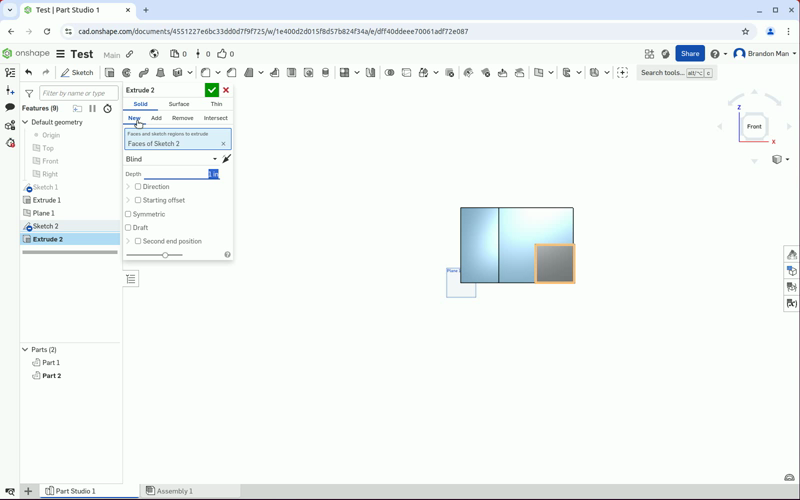
text(3.851)
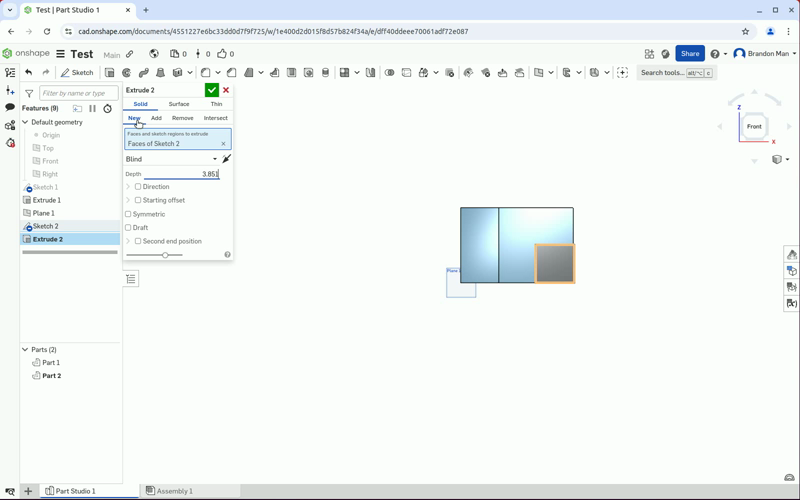
key(enter)
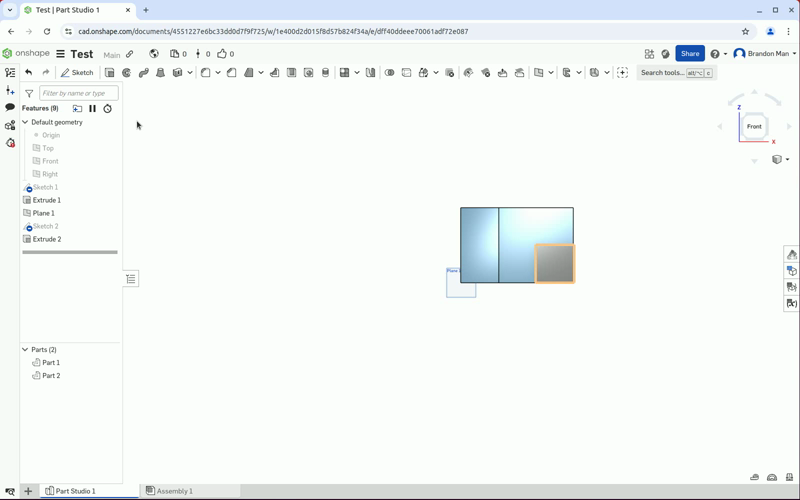
key(shift+h)
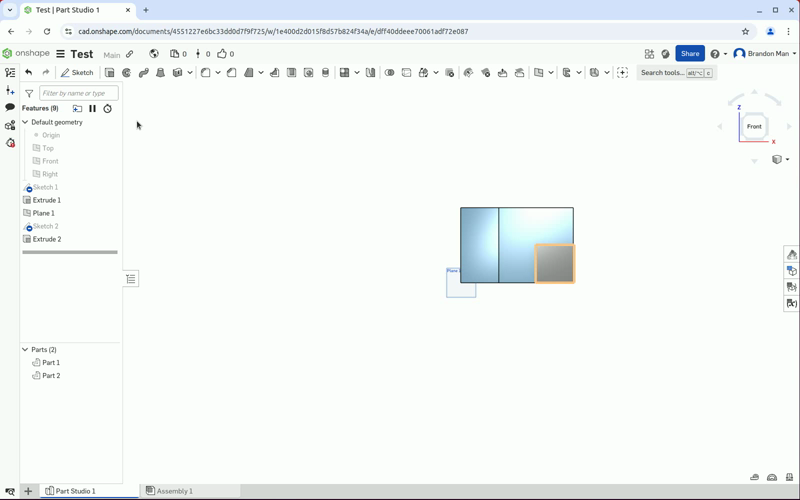
key(shift+h)
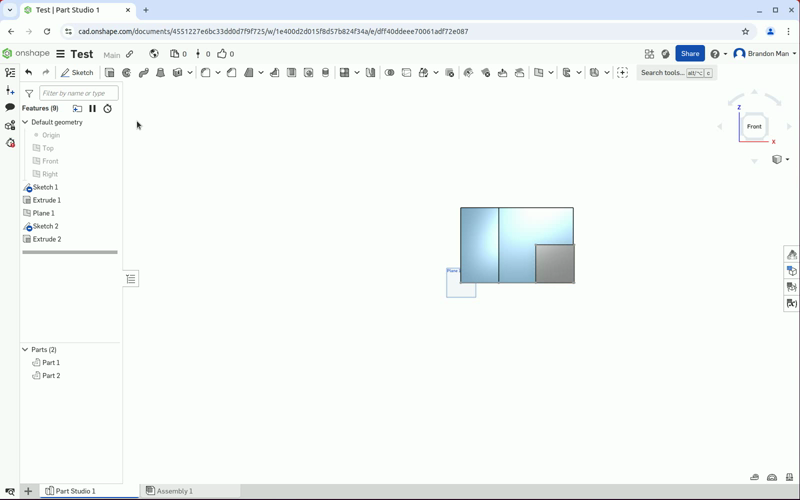
key(shift+7)
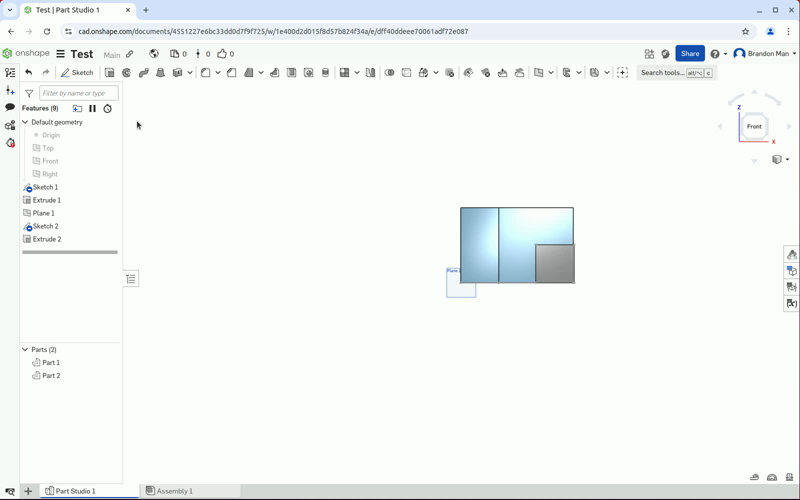
key(left, 2)
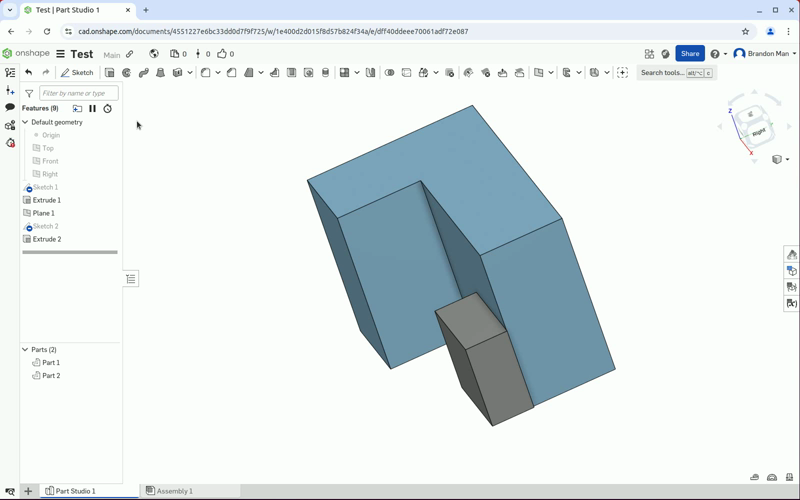
key(down, 2)
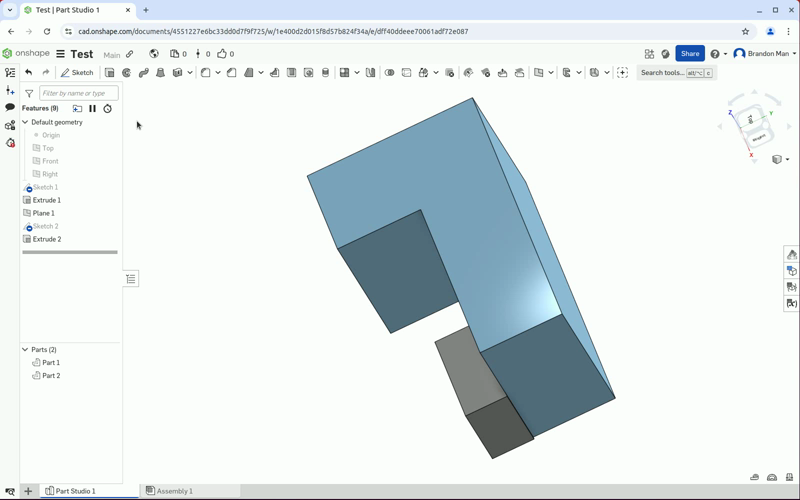
key(up, 2)
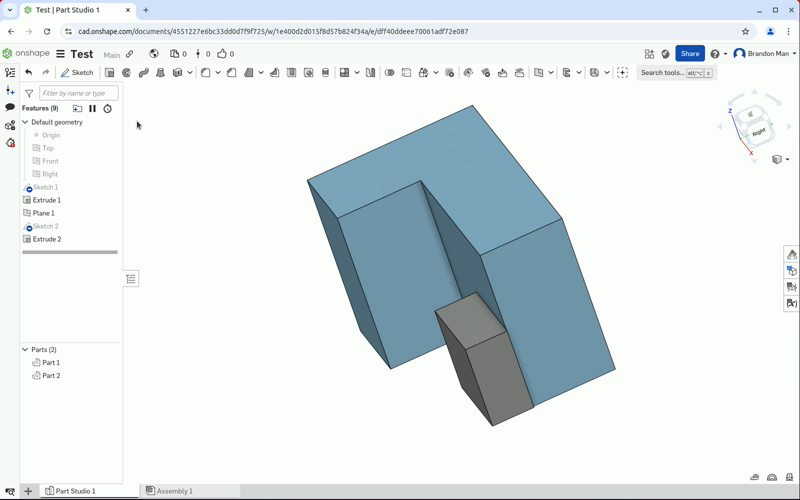
key(right, 2)
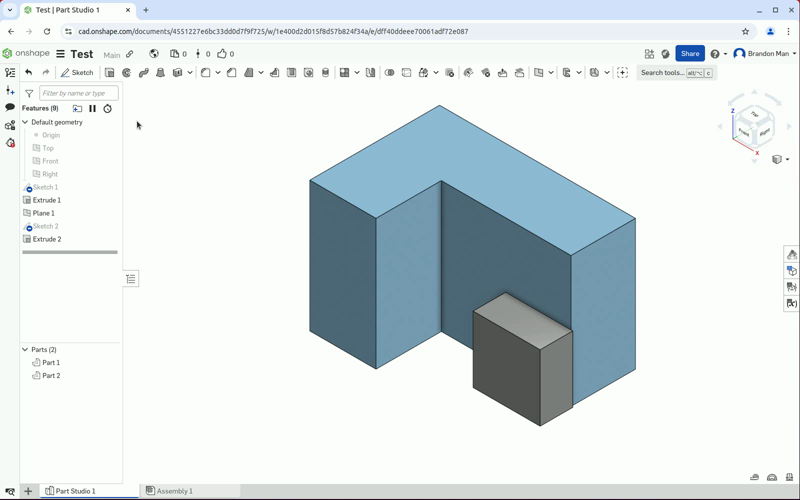
mouse_move(73, 189)
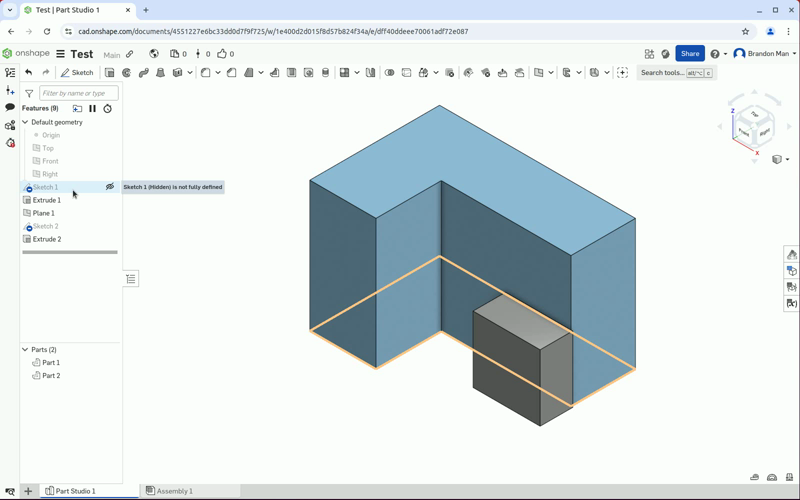
click(73, 189)